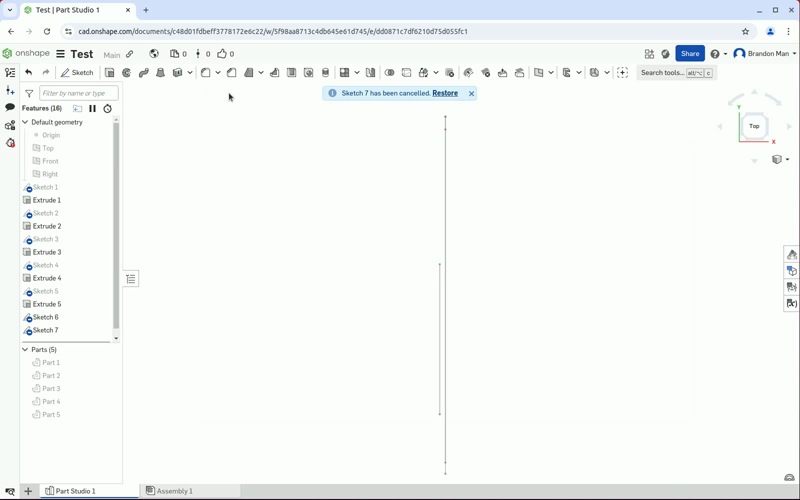
key(shift+h)
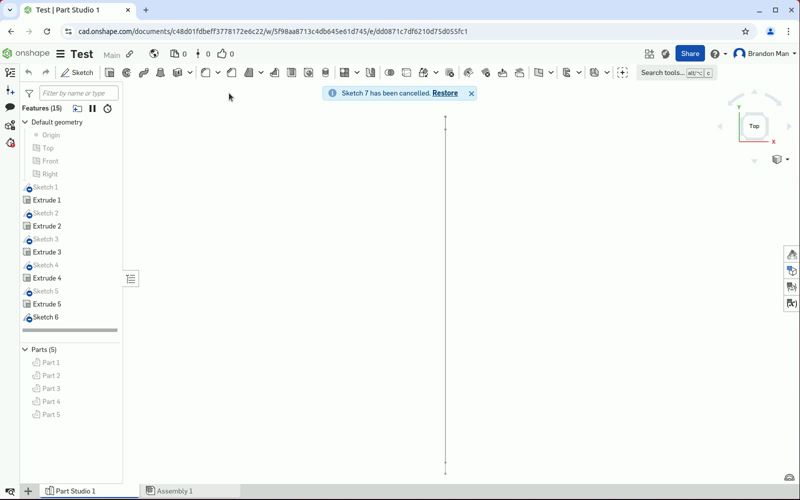
key(shift+s)
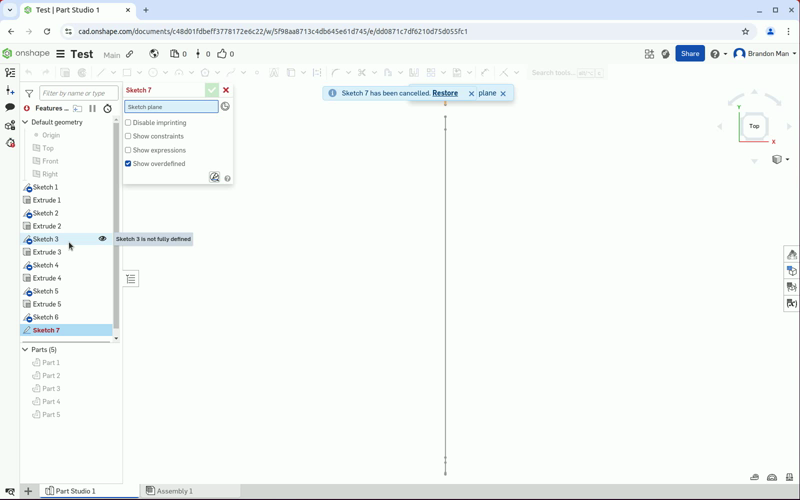
scroll(3)
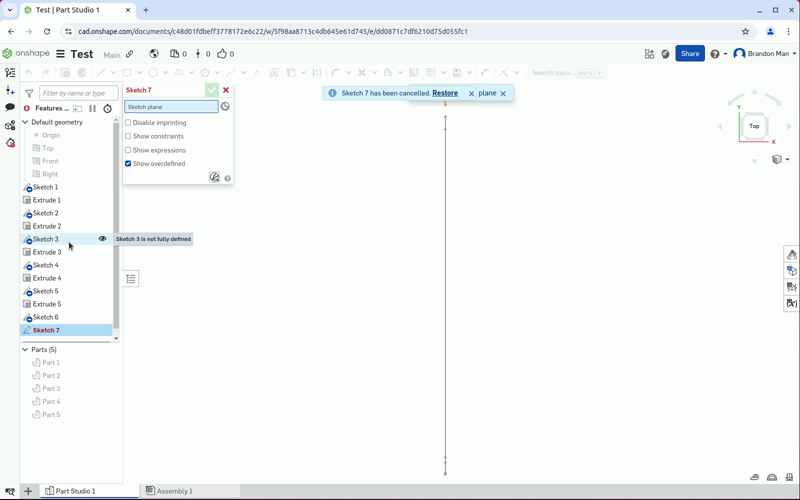
mouse_move(69, 150)
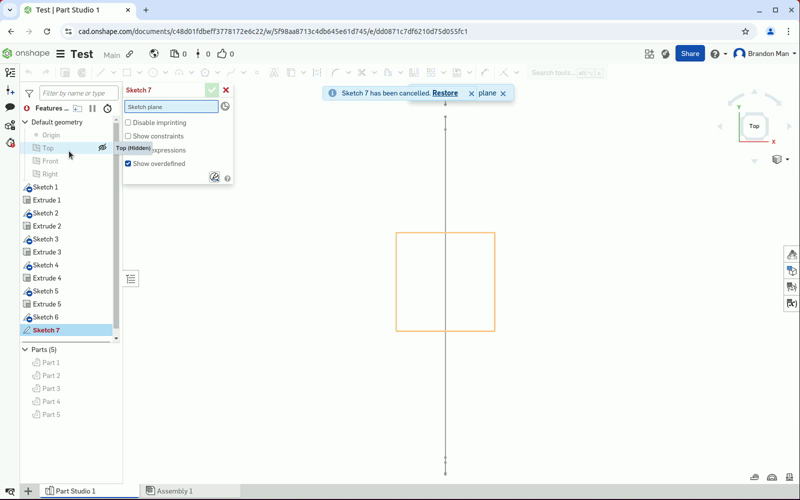
click(69, 150)
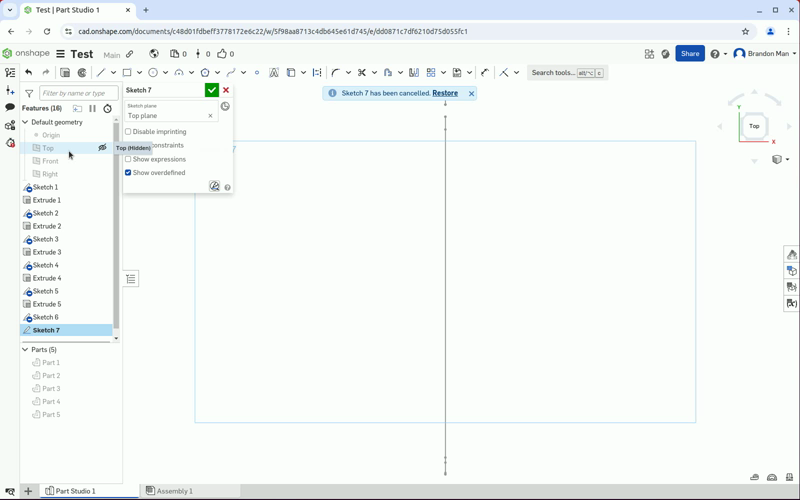
mouse_move(73, 352)
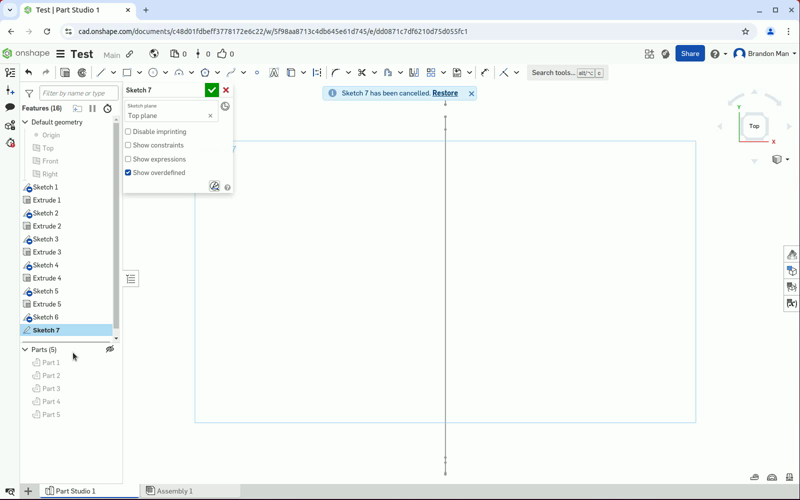
key(y)
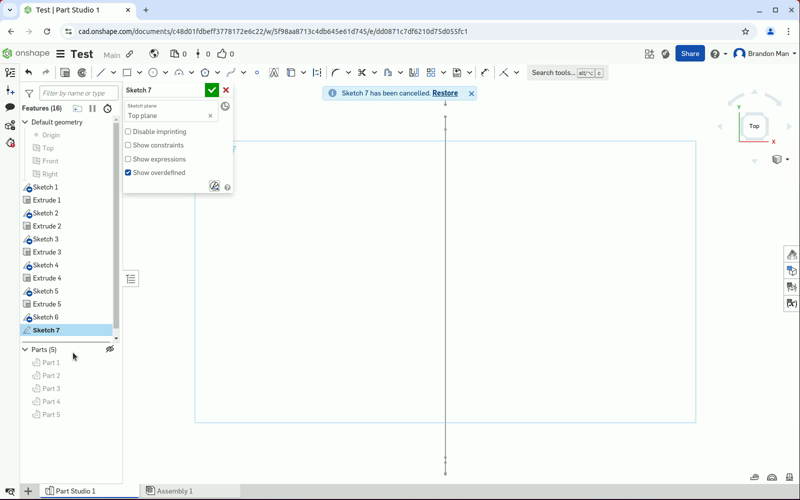
key(l)
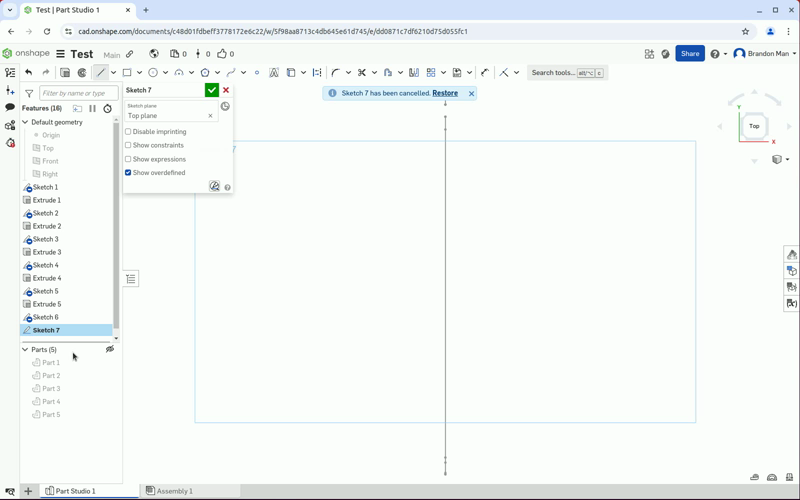
key_down(shift)
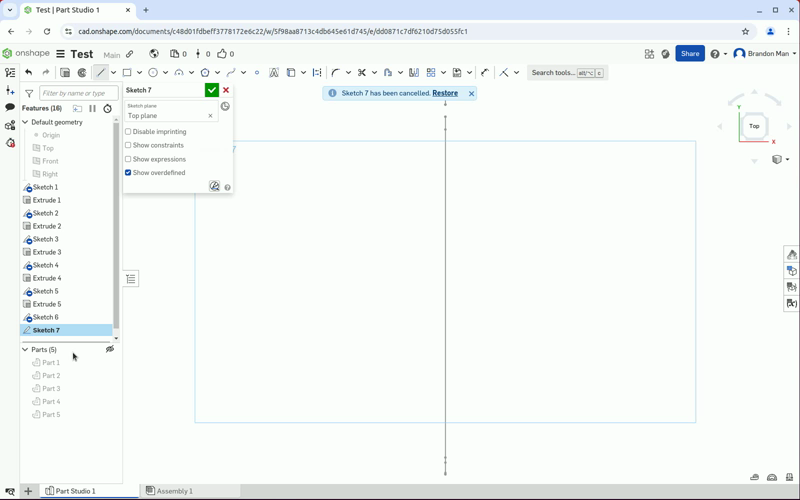
mouse_move(348, 387)
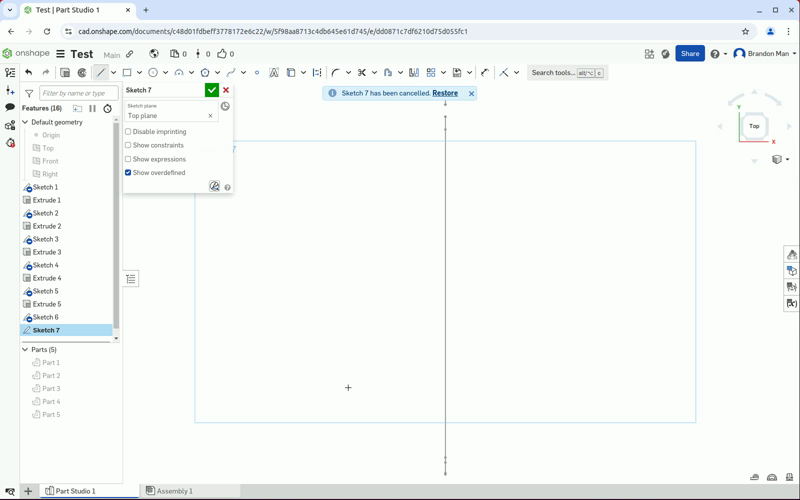
click(348, 387)
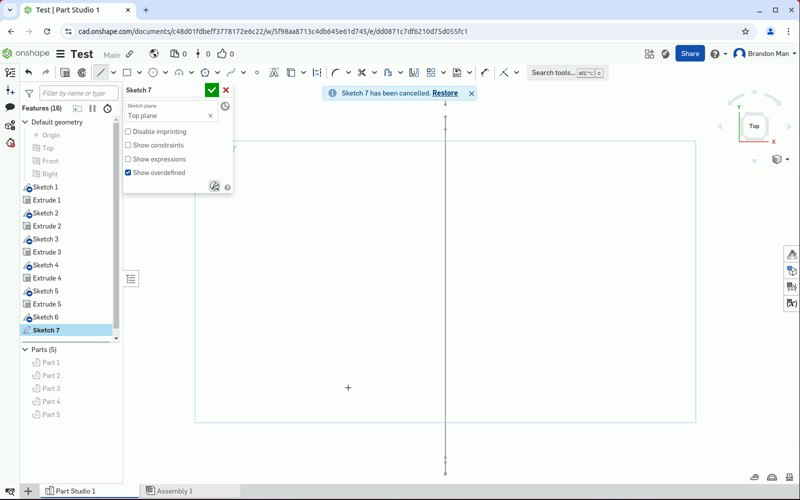
key_up(shift)
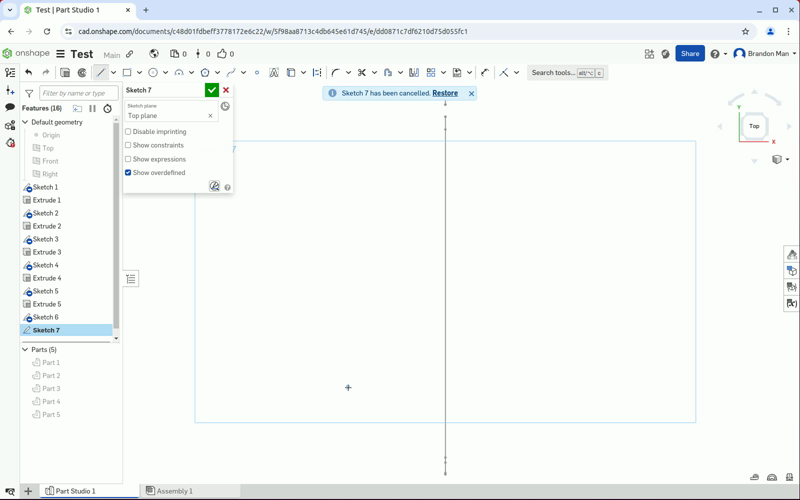
key_down(shift)
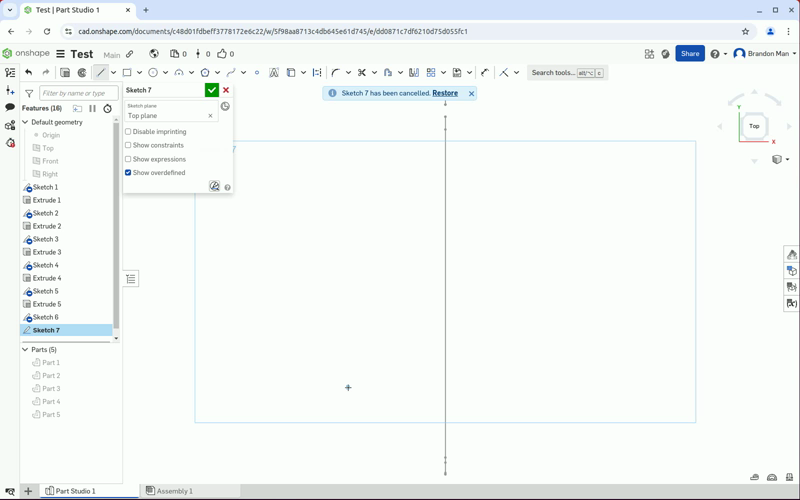
mouse_move(572, 387)
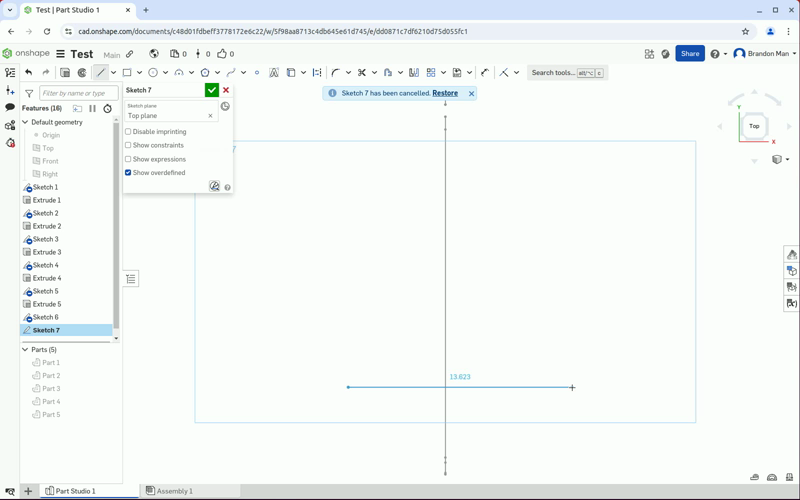
click(572, 387)
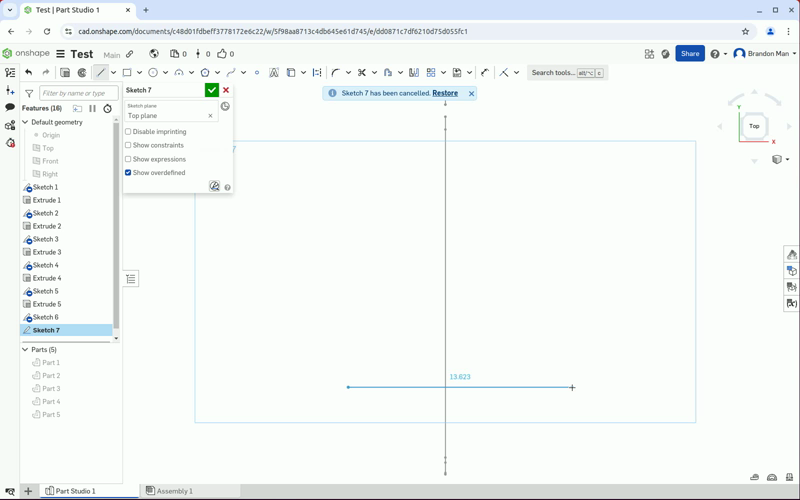
key_up(shift)
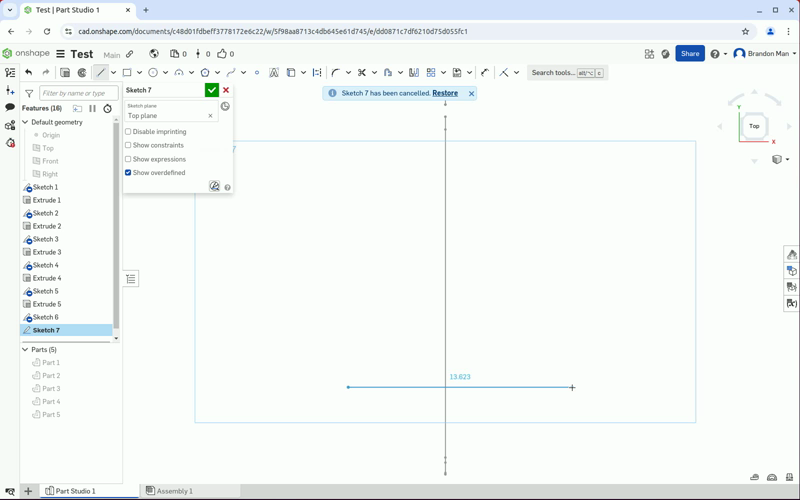
key_down(shift)
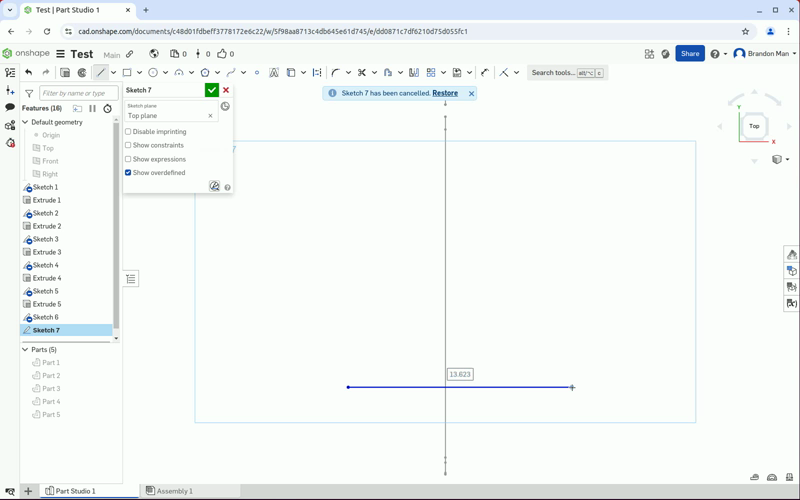
mouse_move(572, 179)
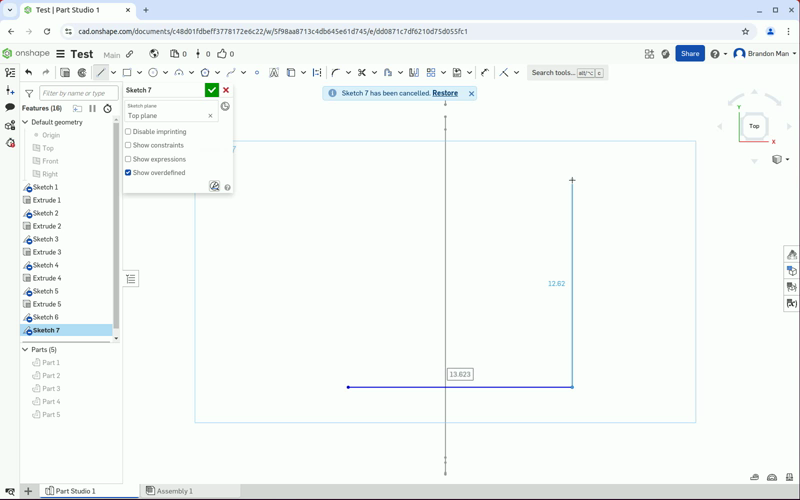
click(572, 179)
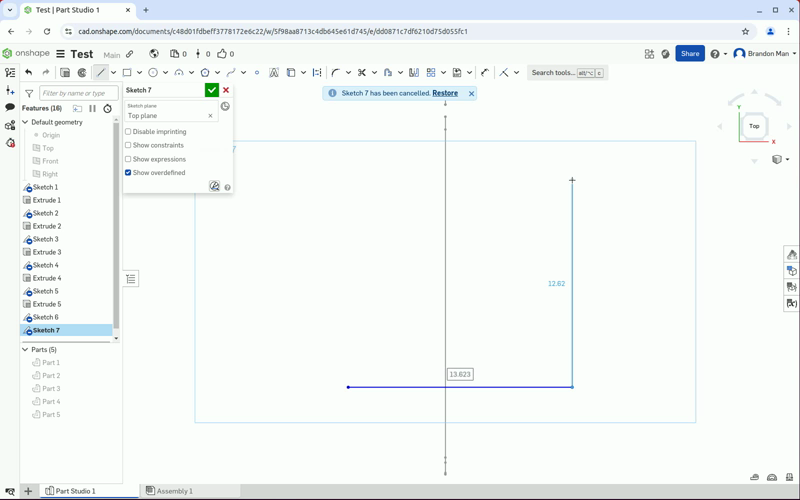
key_up(shift)
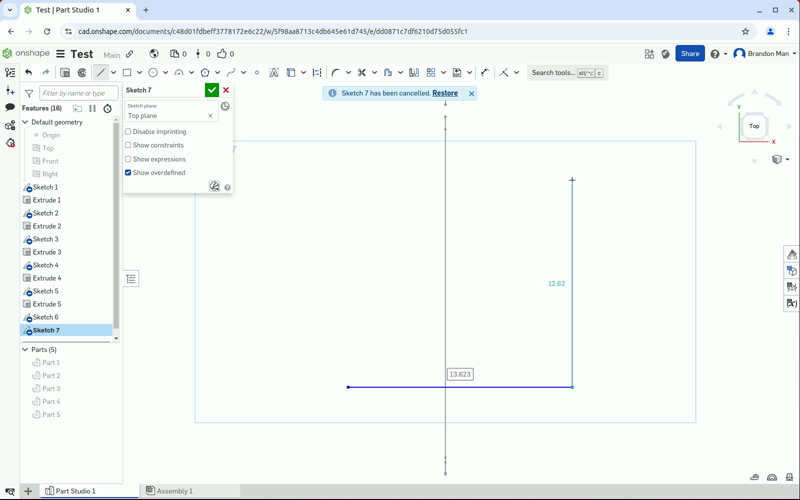
key_down(shift)
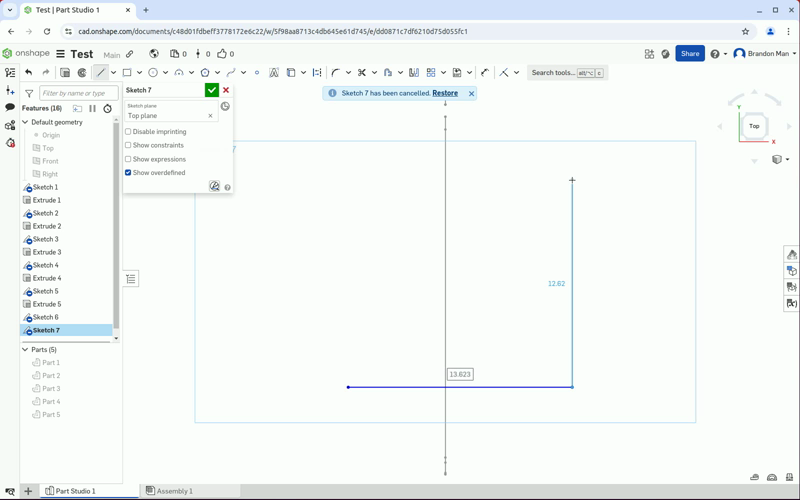
mouse_move(348, 179)
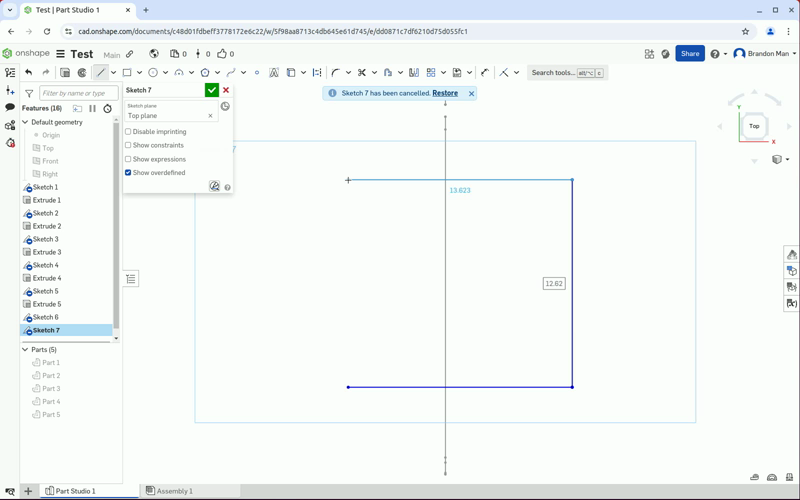
click(348, 179)
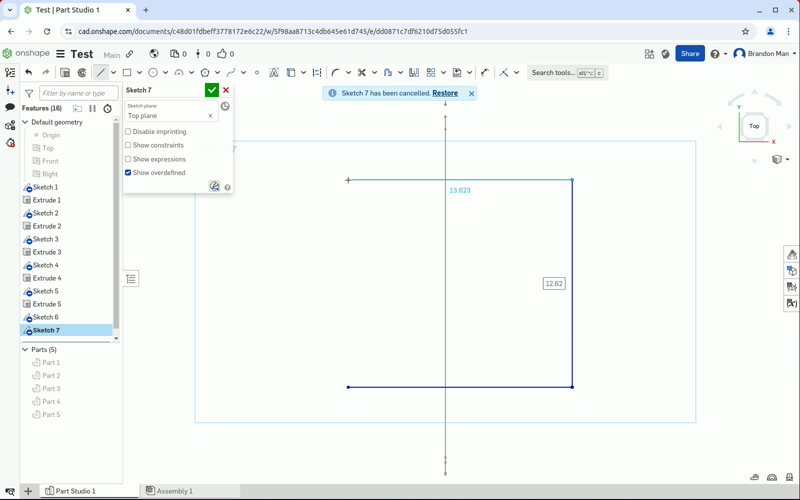
key_up(shift)
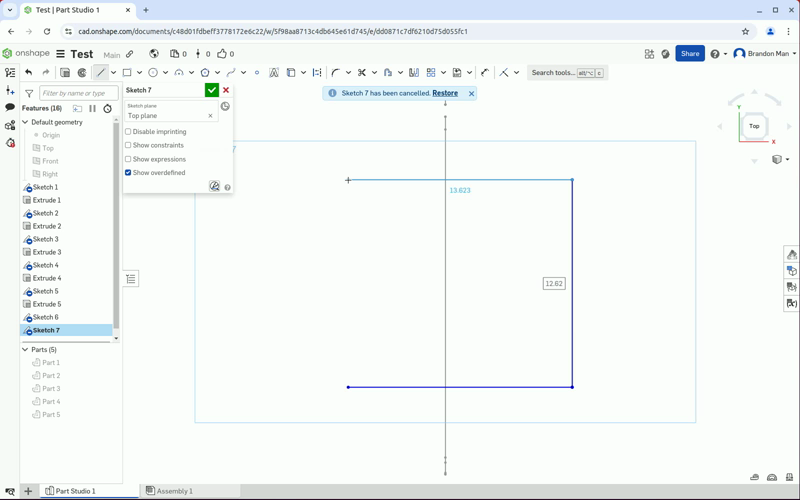
key_down(shift)
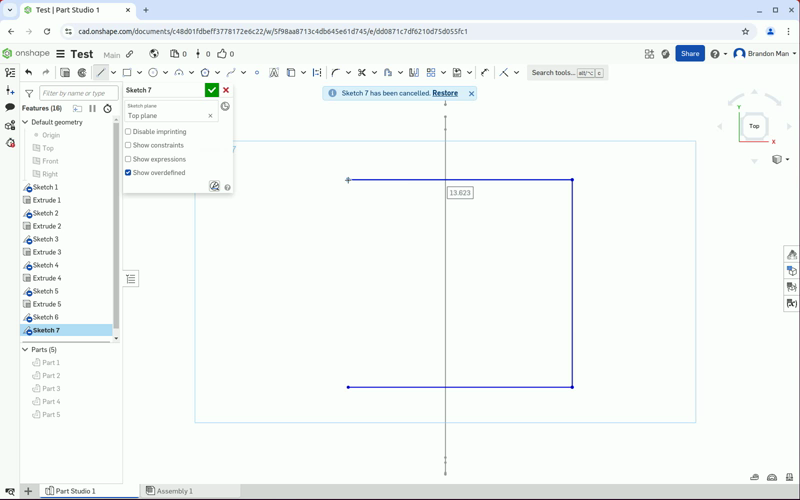
mouse_move(348, 387)
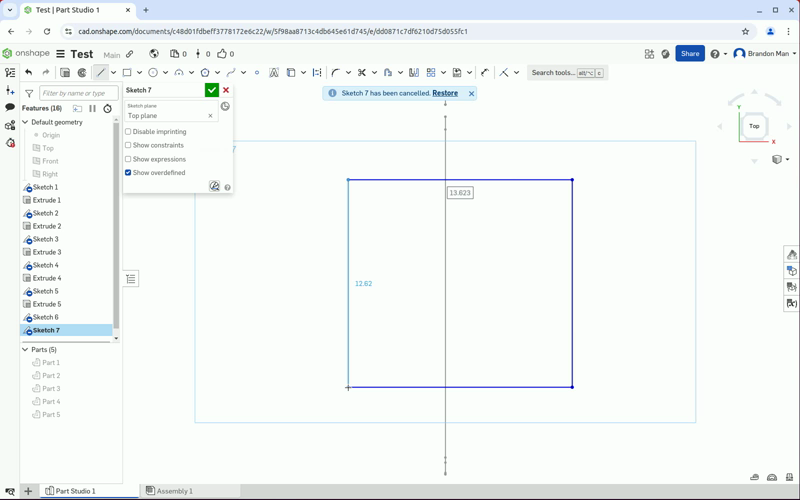
key_up(shift)
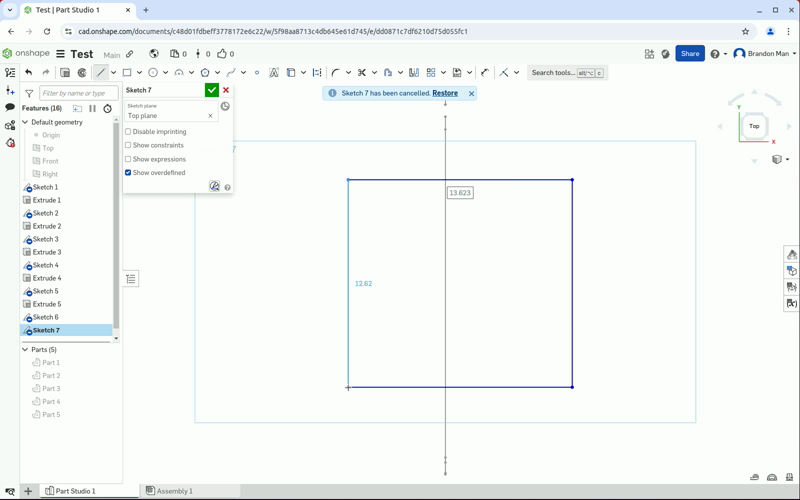
click(348, 387)
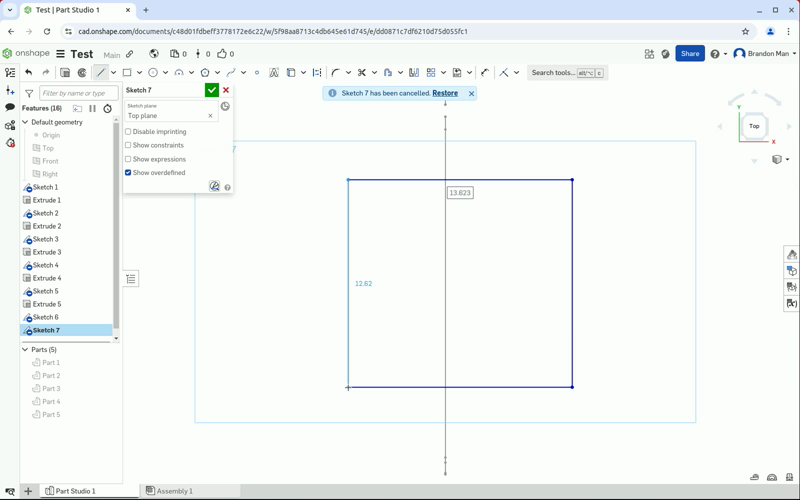
key(esc)
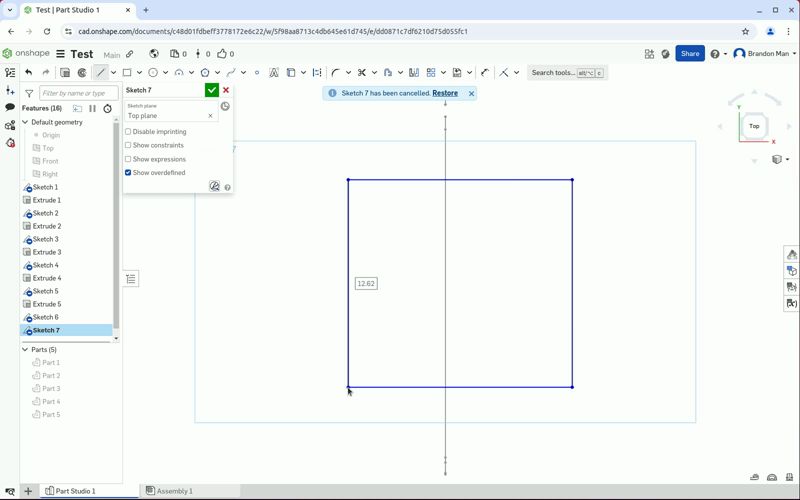
mouse_move(472, 268)
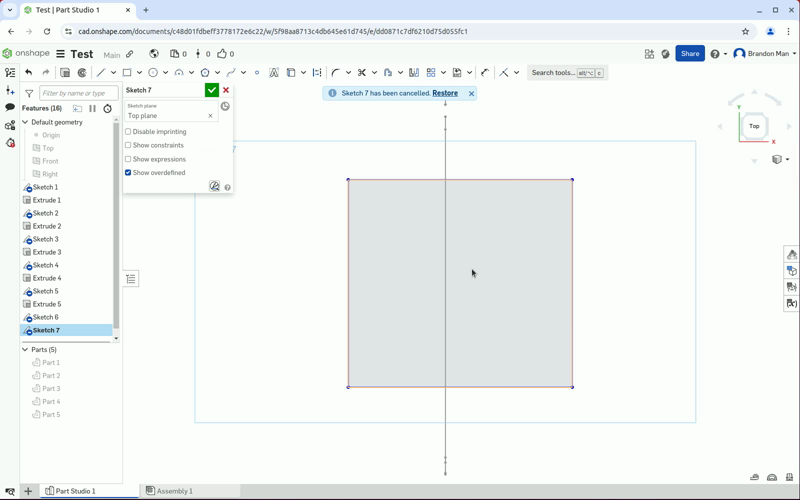
click(472, 268)
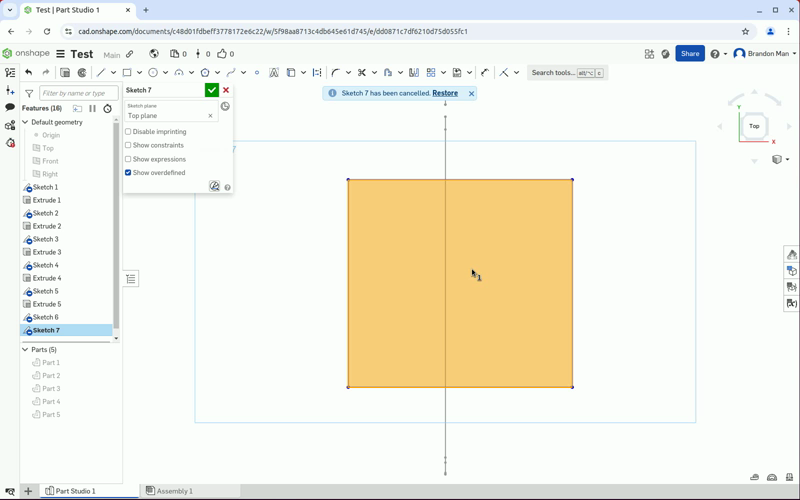
mouse_move(73, 352)
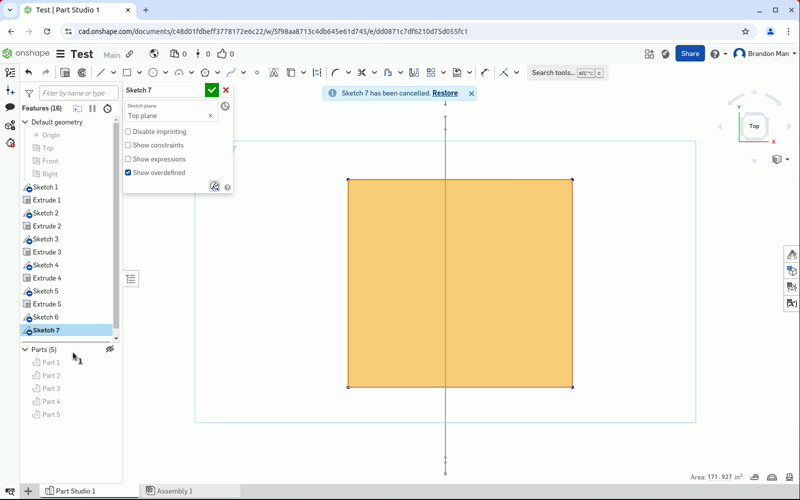
key(shift+y)
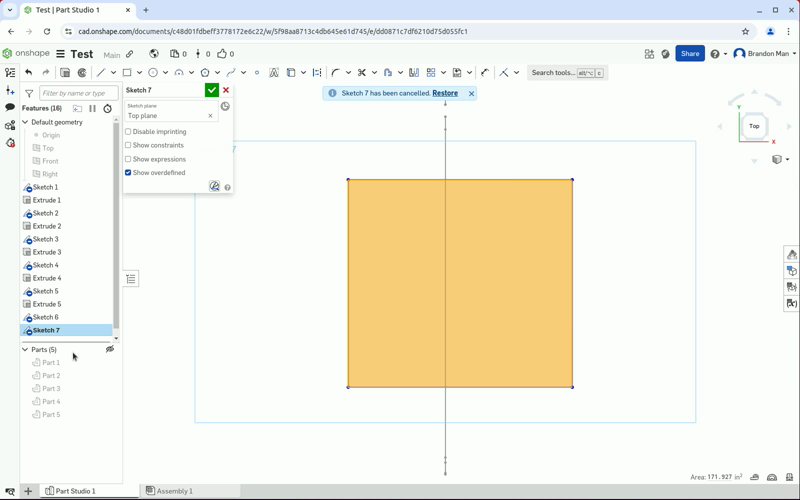
key(shift+e)
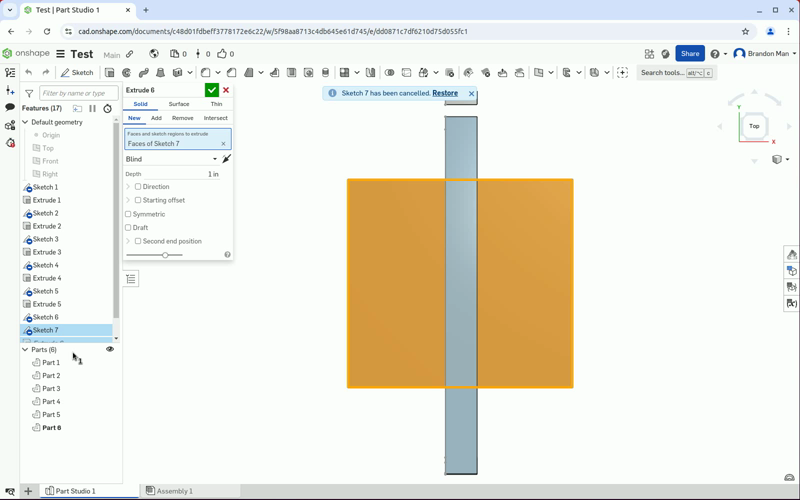
mouse_move(143, 106)
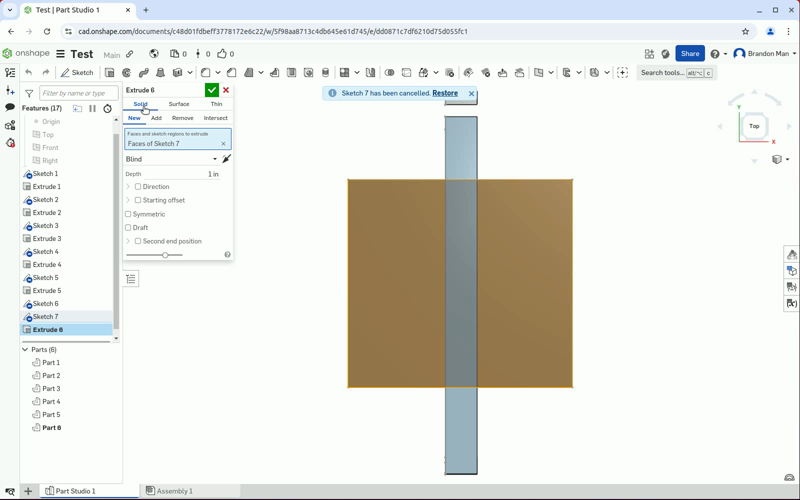
click(143, 106)
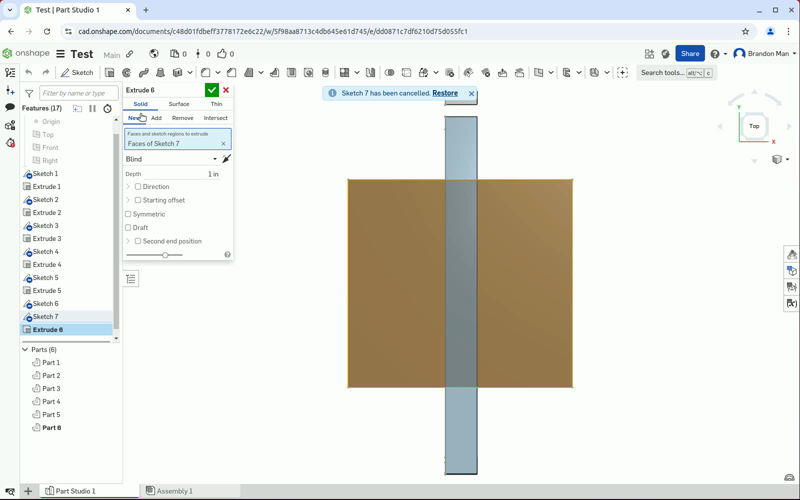
mouse_move(137, 120)
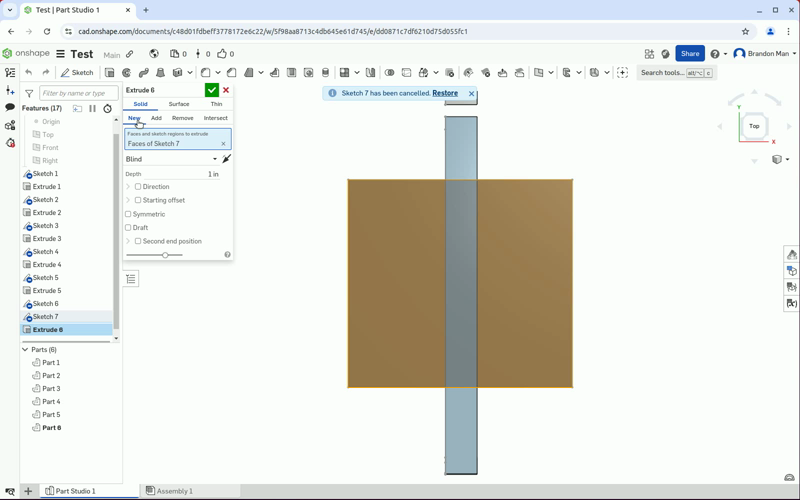
click(137, 120)
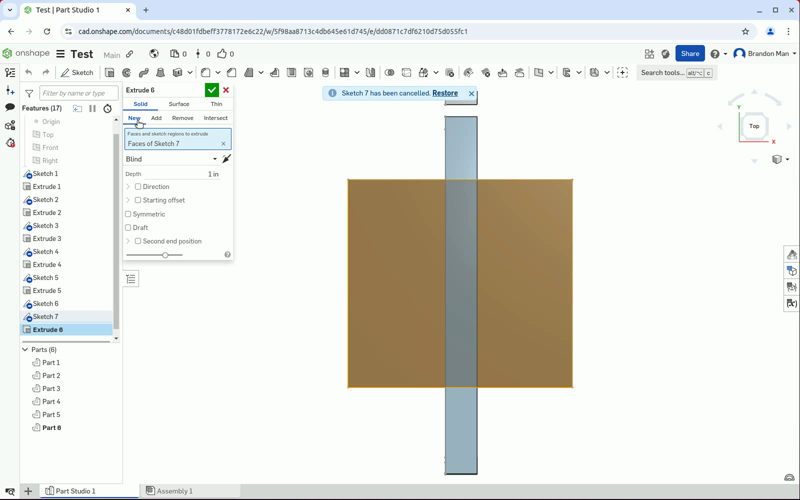
key(tab, 4)
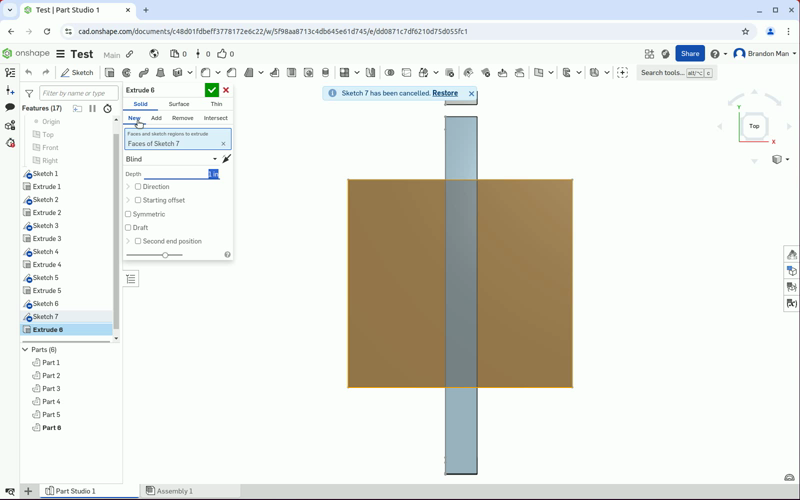
text(4.775)
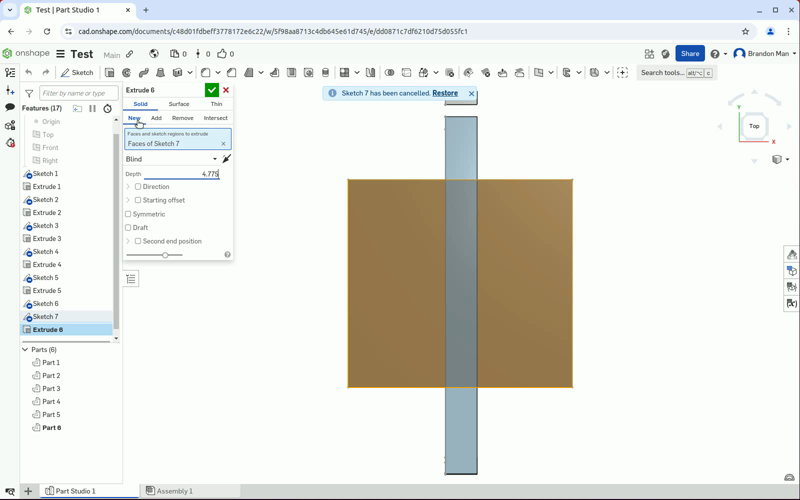
key(enter)
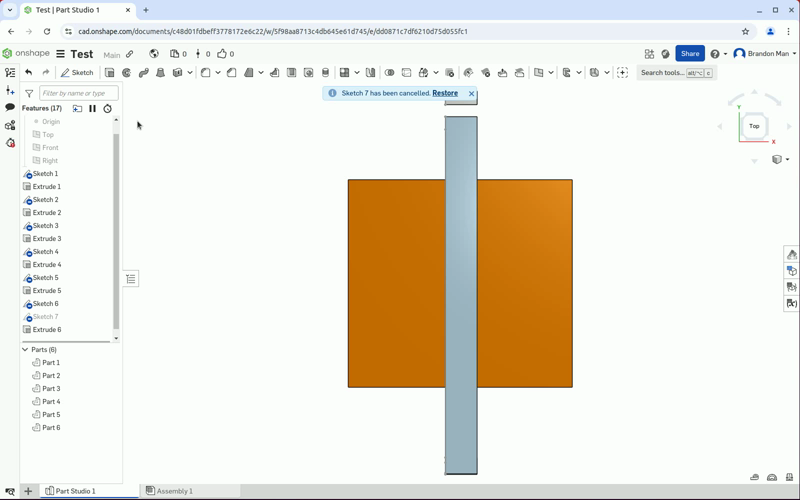
key(shift+h)
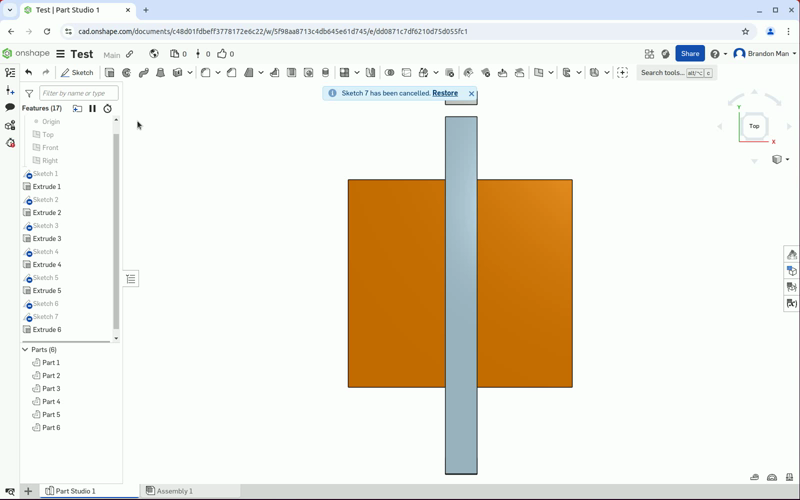
key(shift+h)
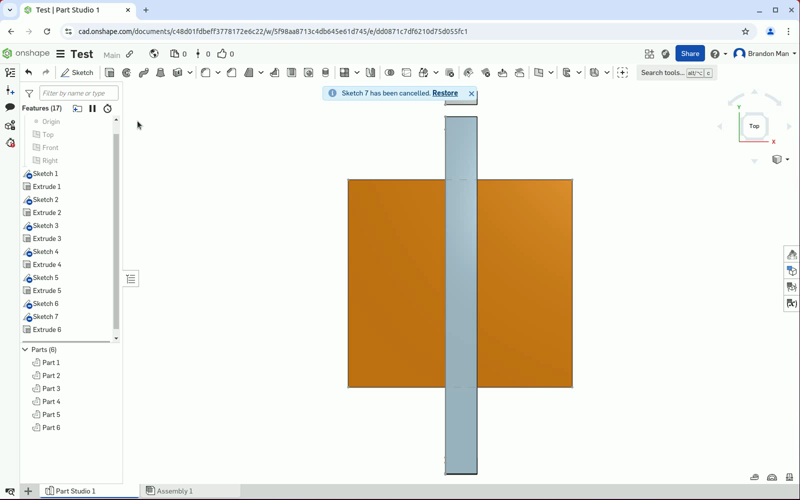
mouse_move(69, 176)
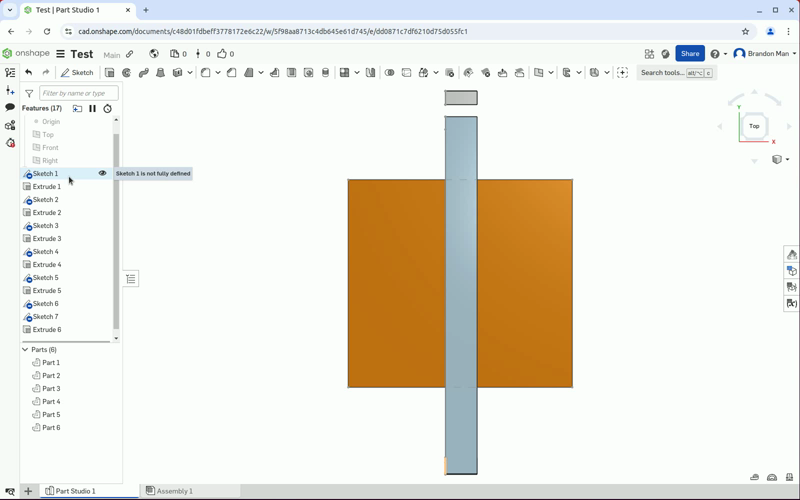
click(69, 176)
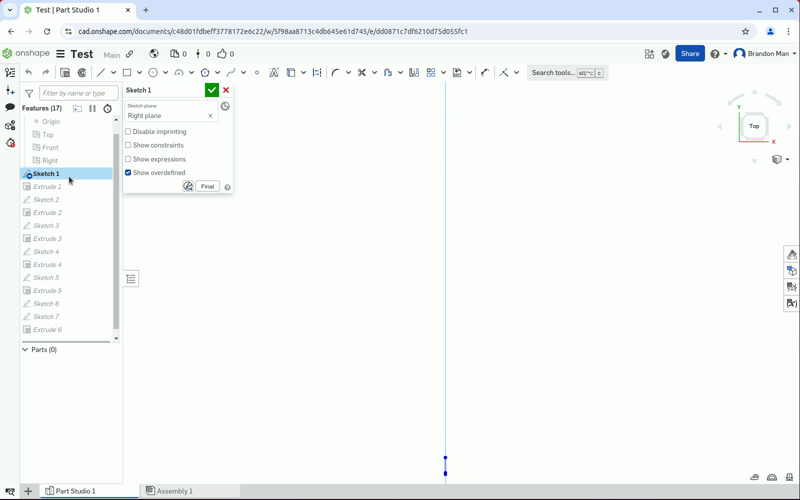
mouse_move(229, 92)
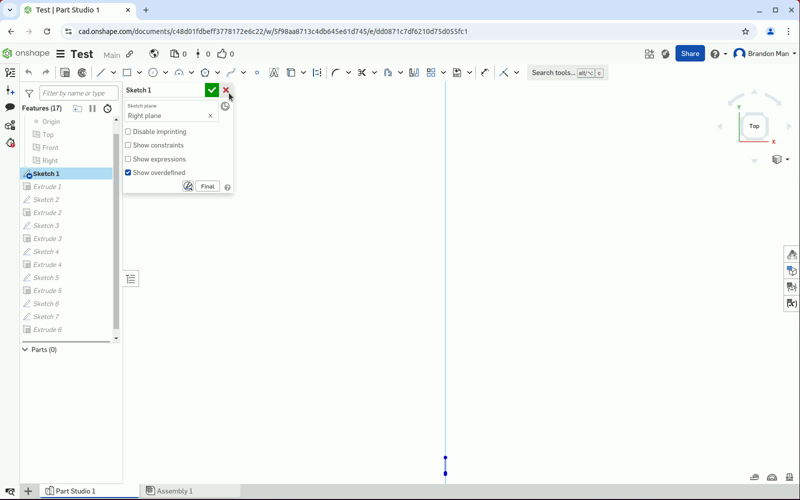
click(229, 92)
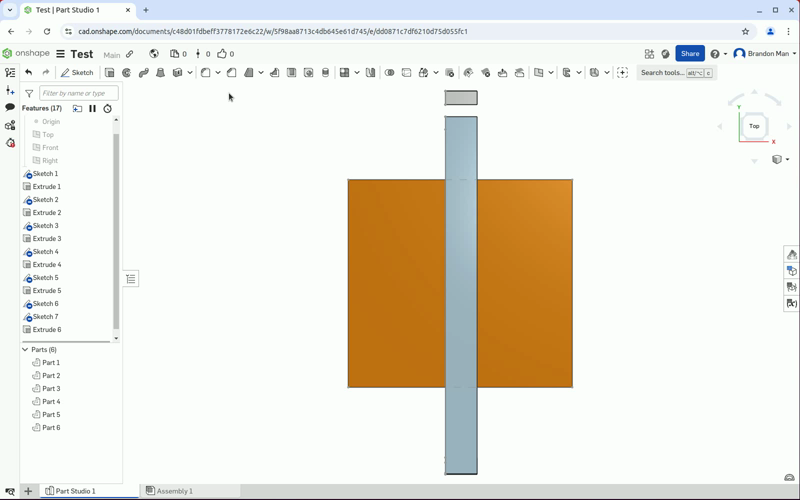
mouse_move(541, 75)
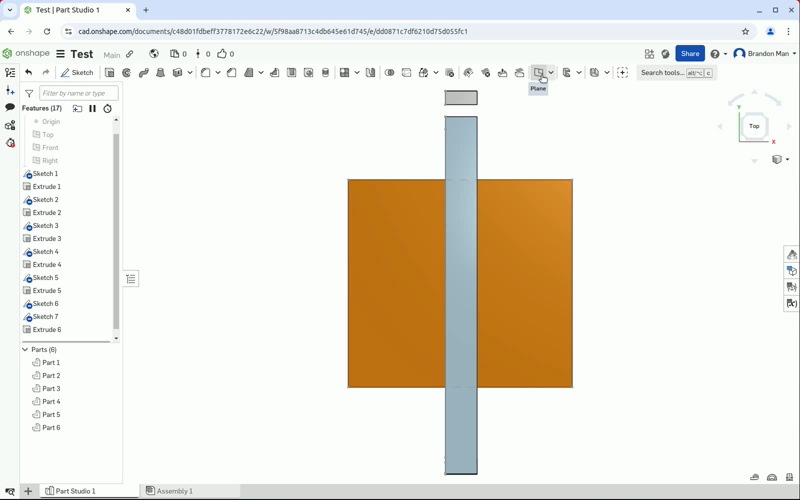
click(541, 75)
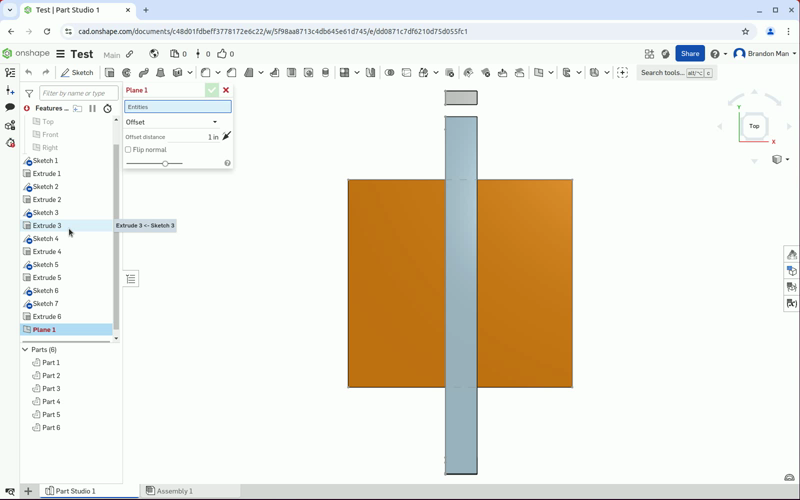
scroll(3)
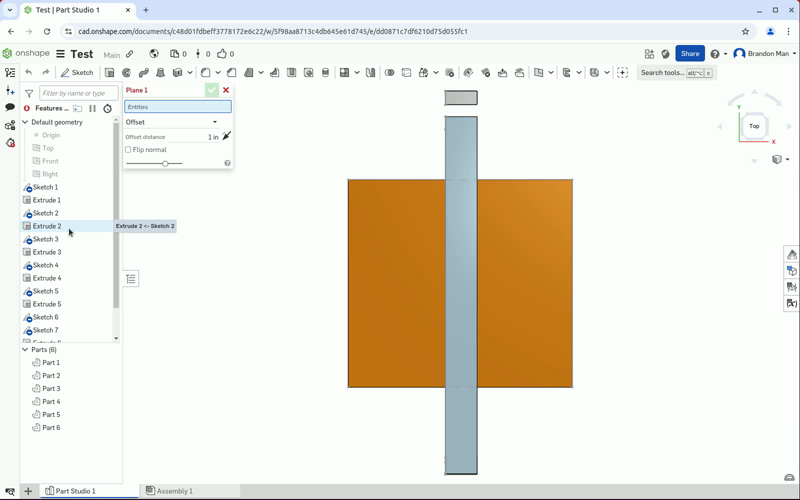
mouse_move(69, 150)
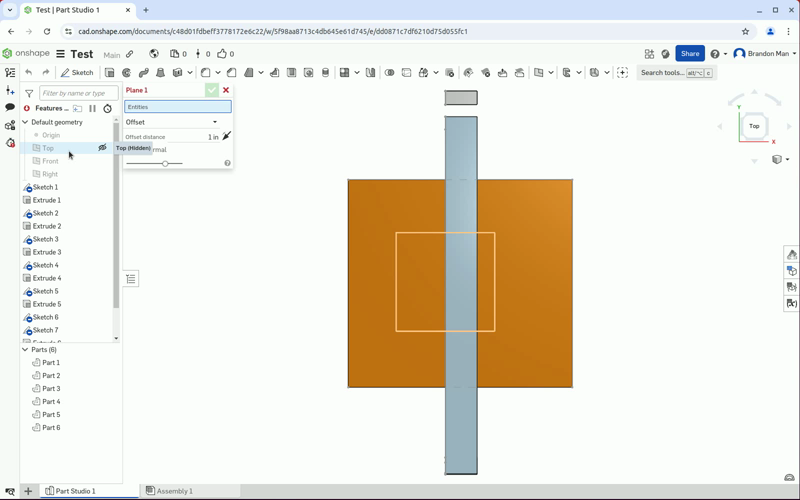
click(69, 150)
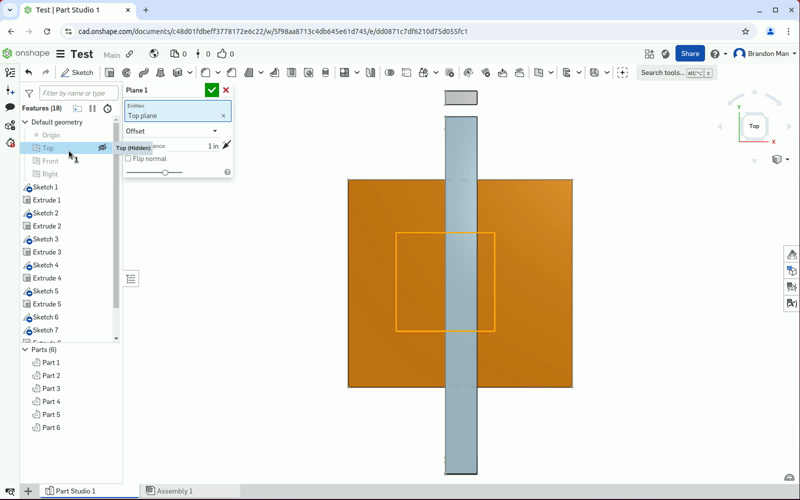
key(tab, 2)
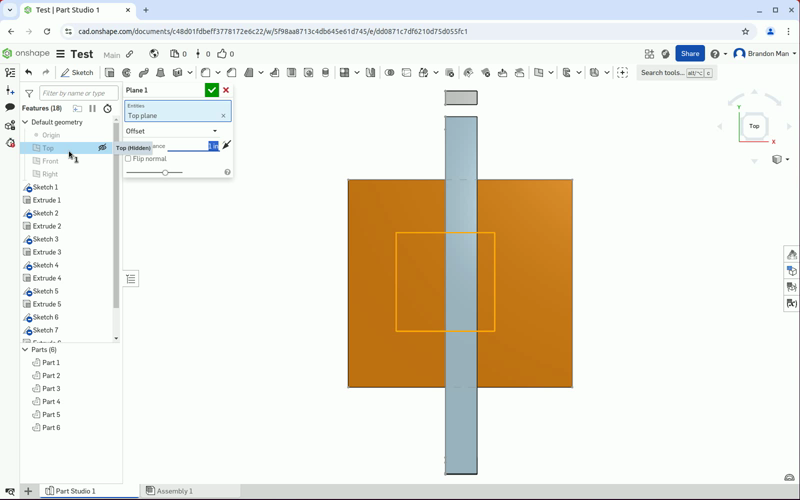
text(4.771)
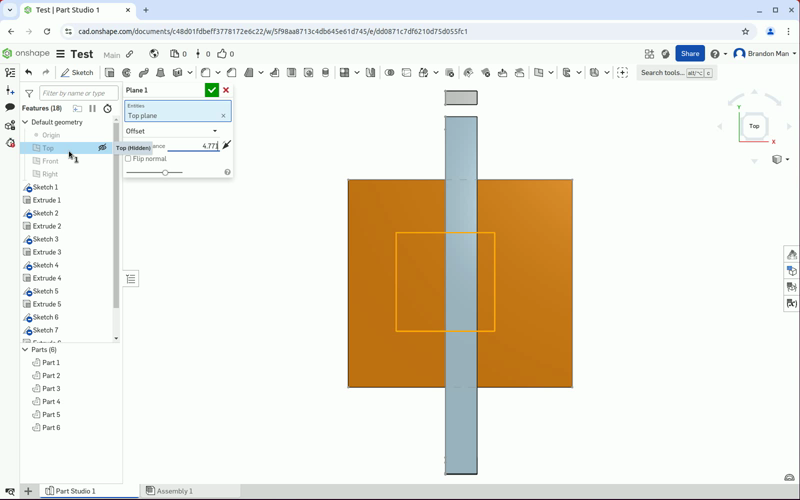
key(enter, 2)
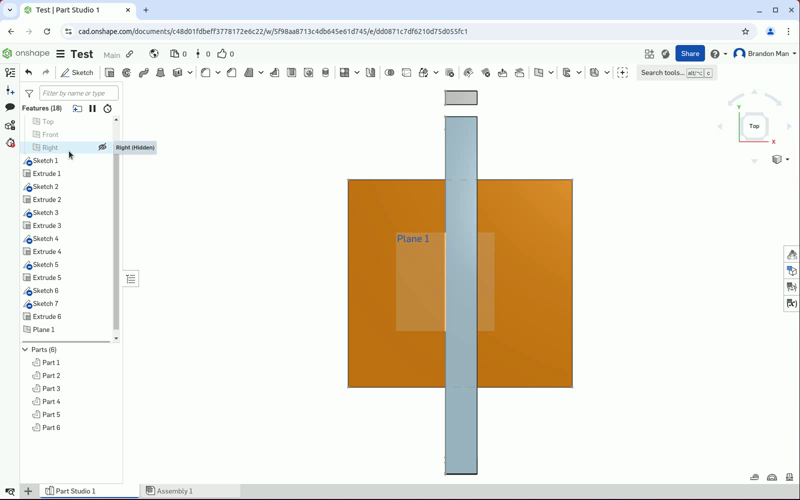
key(shift+s)
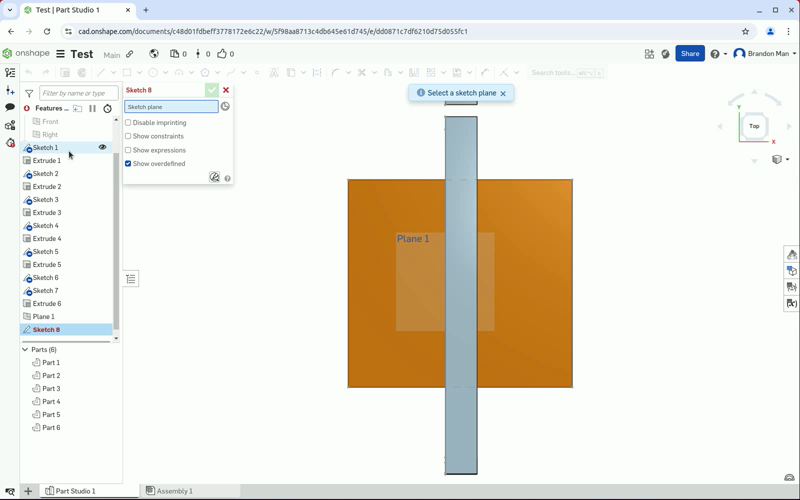
mouse_move(69, 319)
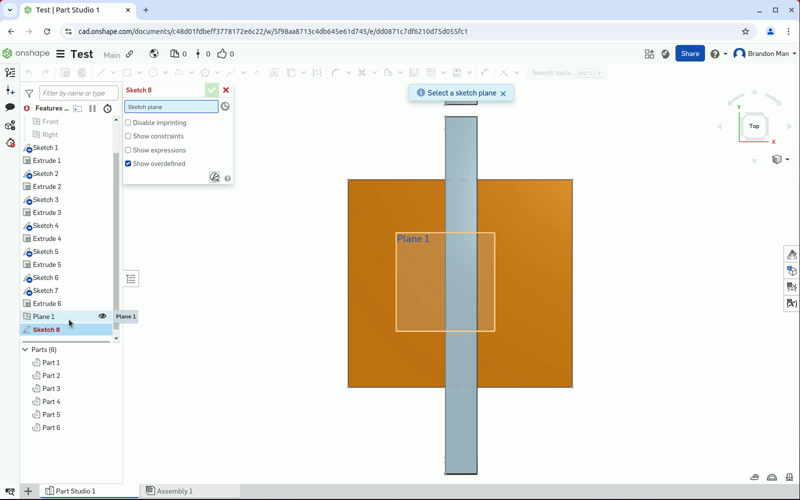
click(69, 319)
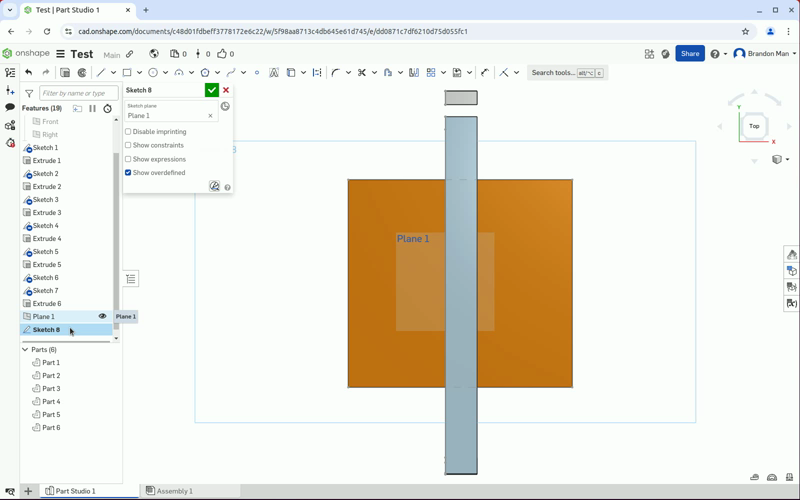
mouse_move(73, 352)
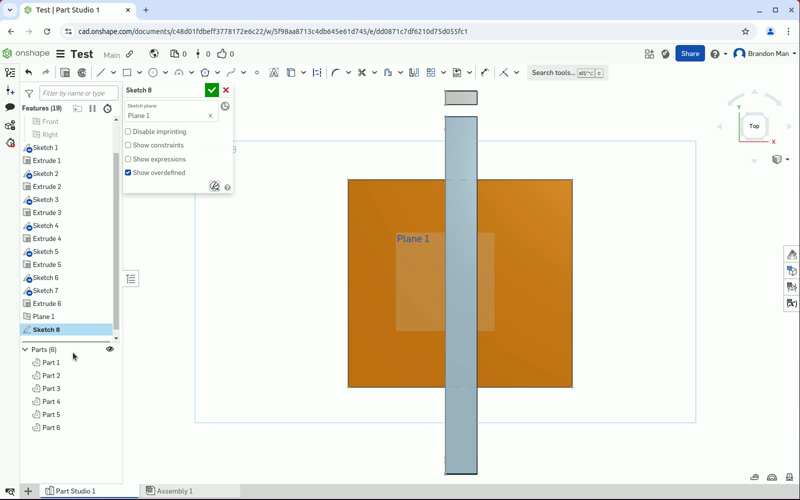
key(y)
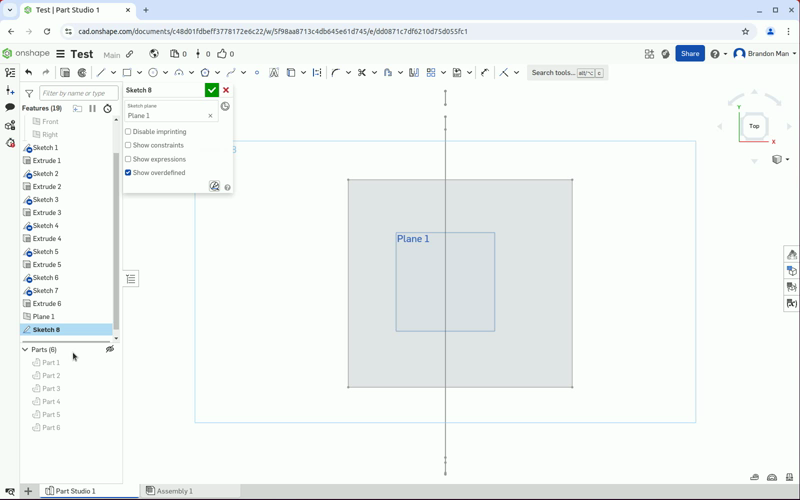
key(c)
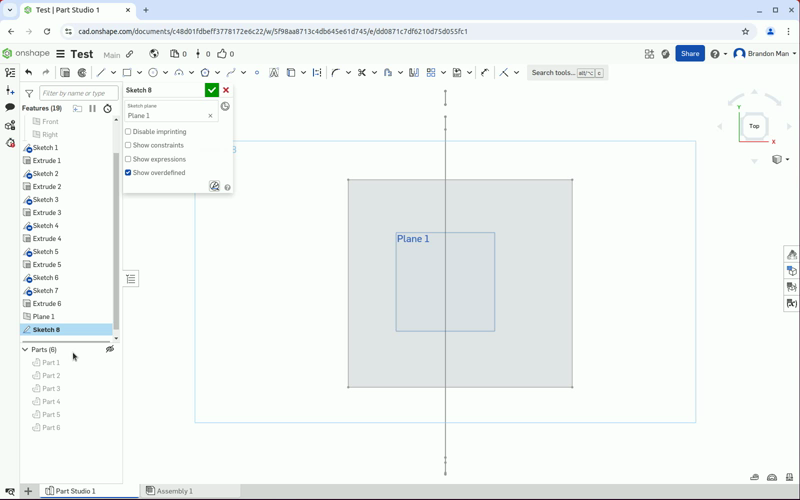
key_down(shift)
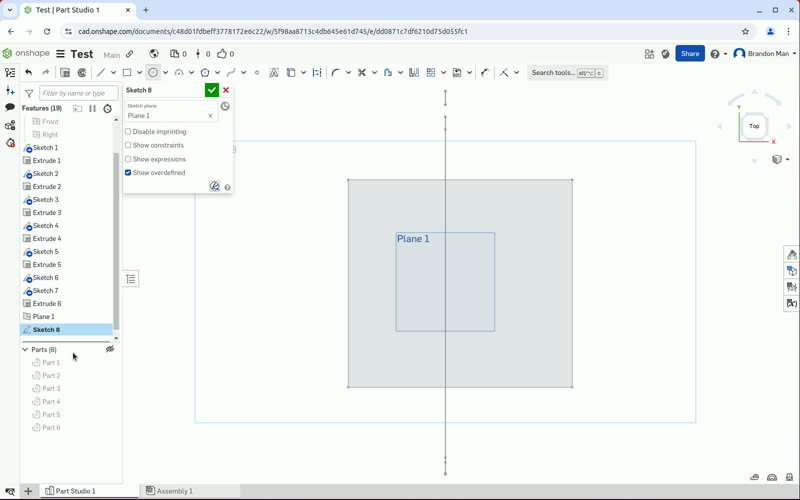
mouse_move(369, 199)
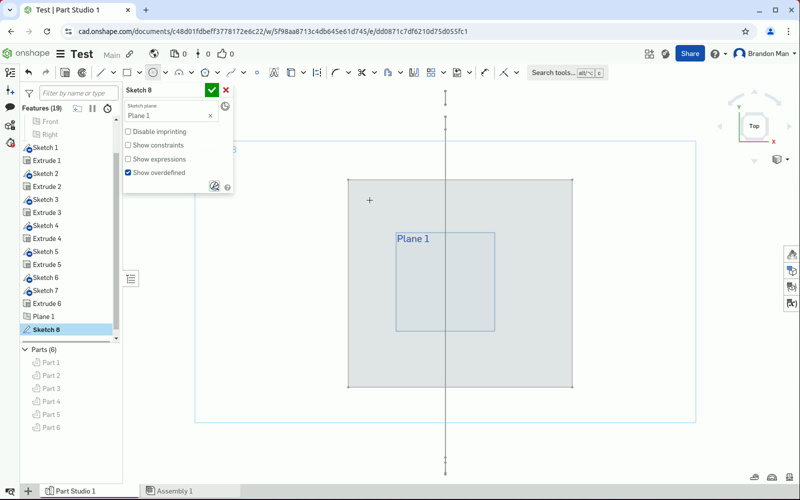
click(369, 199)
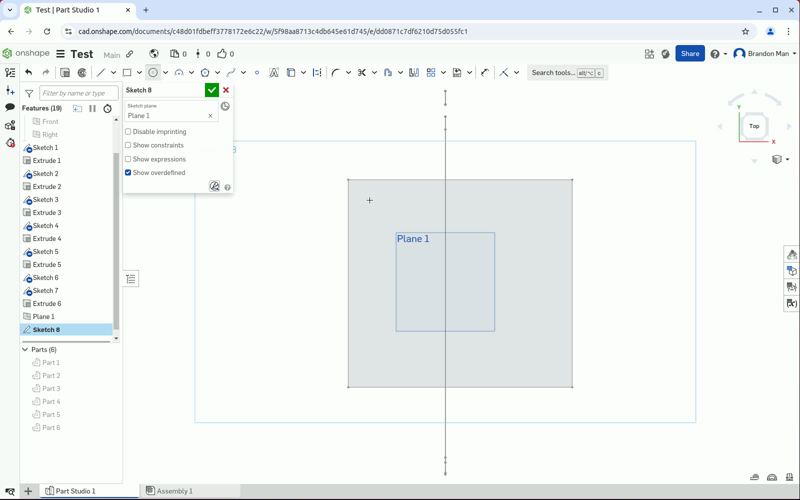
key_up(shift)
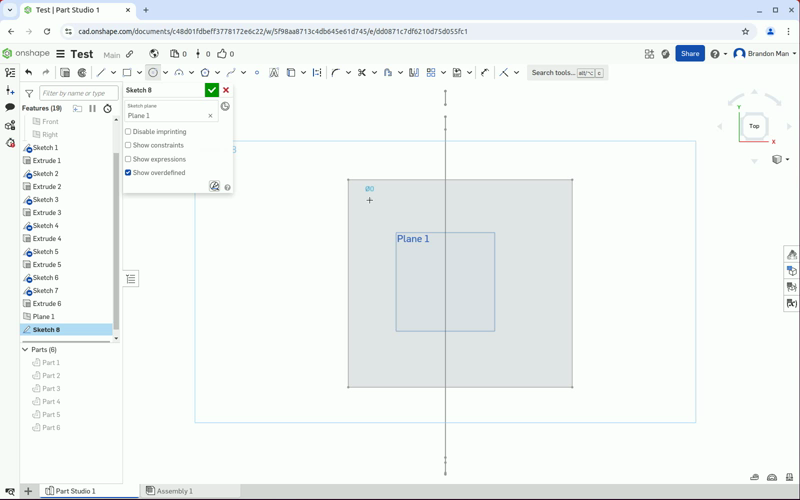
mouse_move(380, 199)
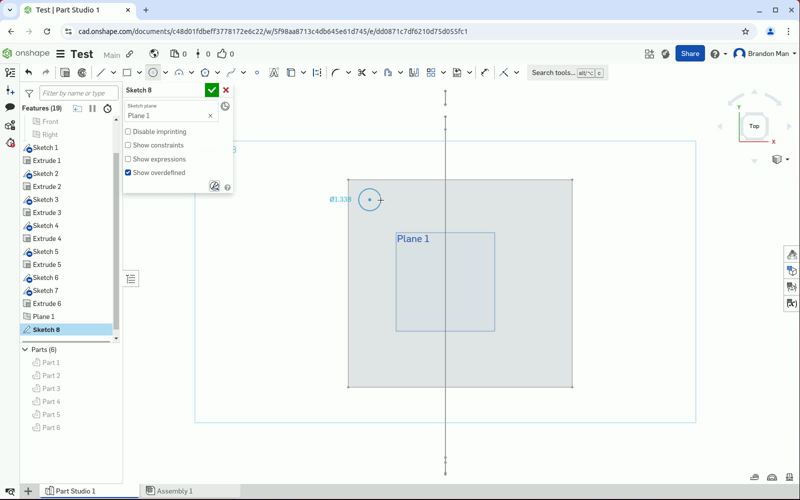
click(380, 199)
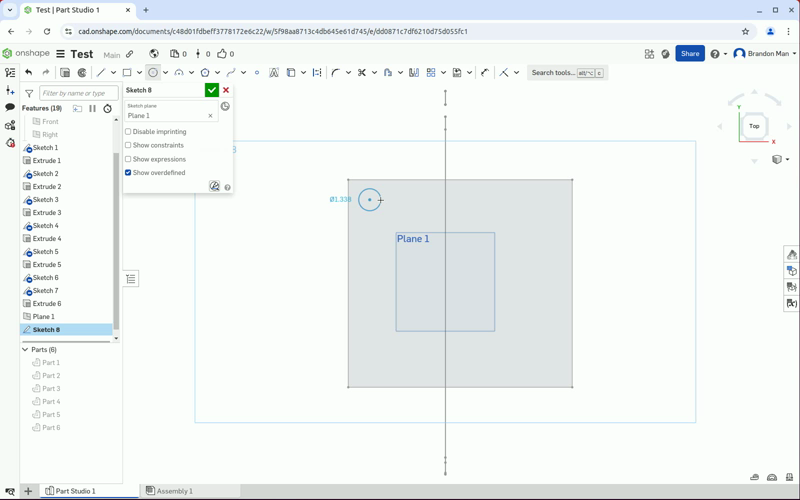
key(esc)
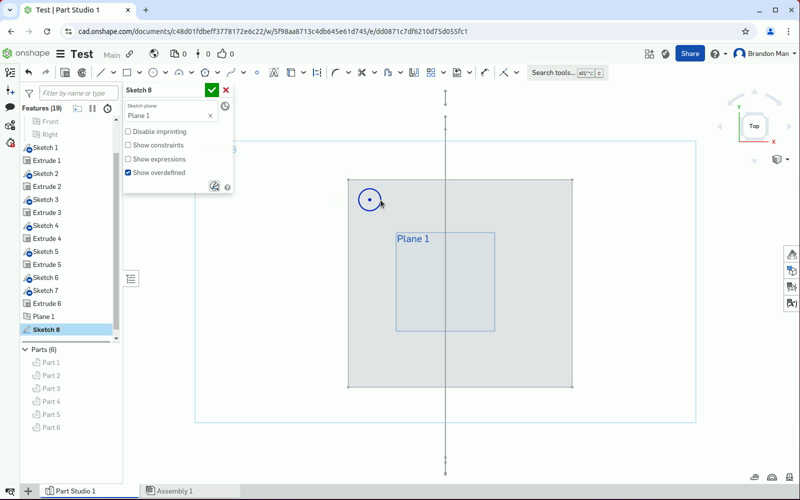
mouse_move(372, 204)
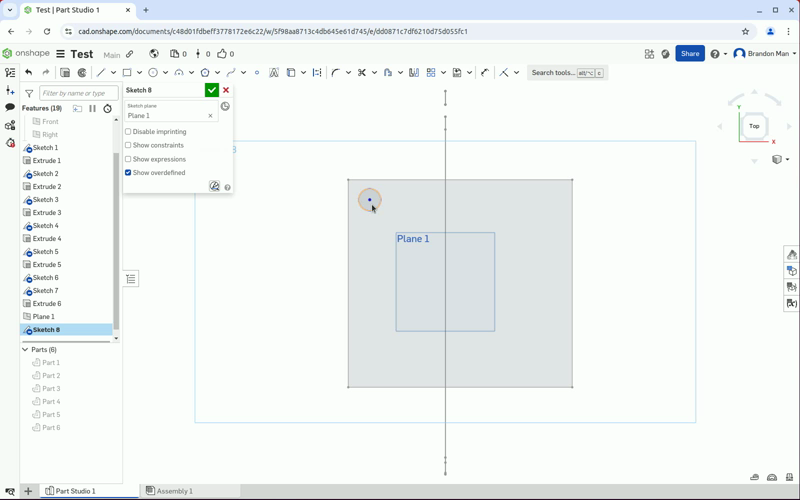
scroll(6)
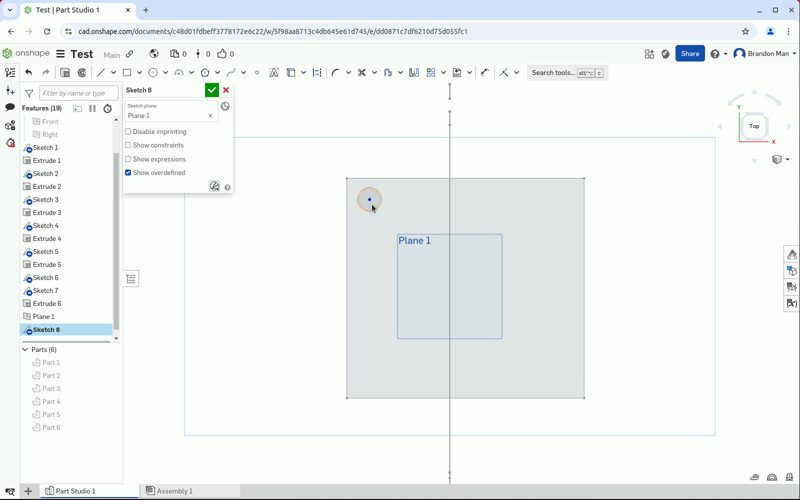
scroll(6)
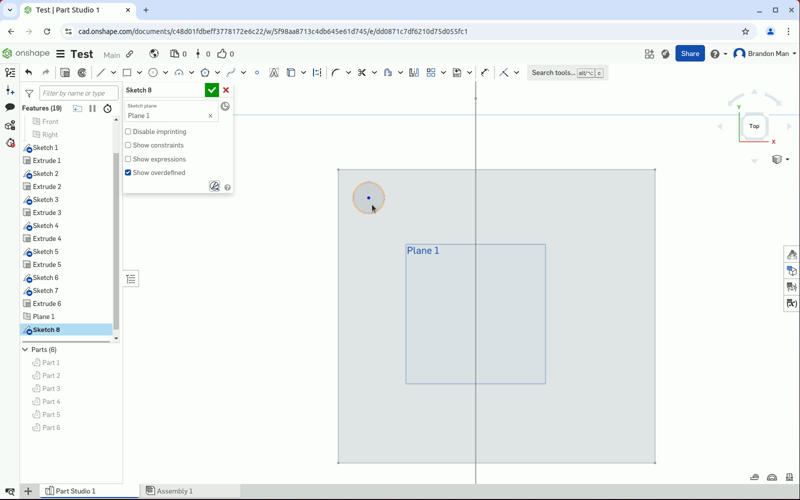
scroll(6)
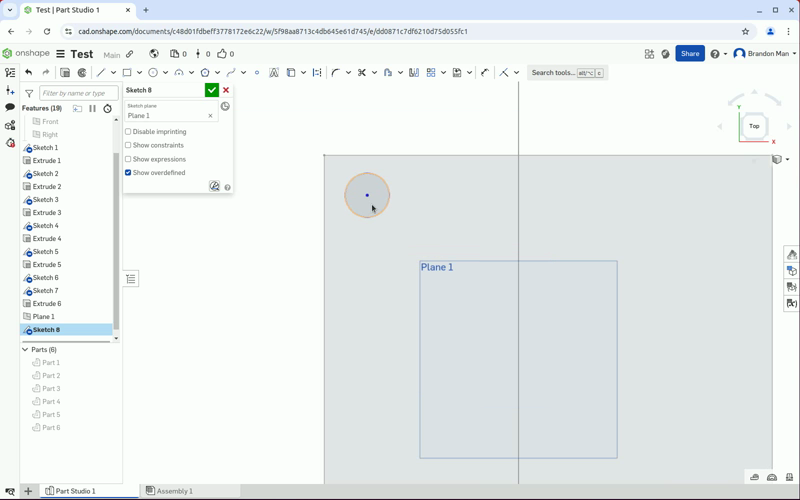
scroll(6)
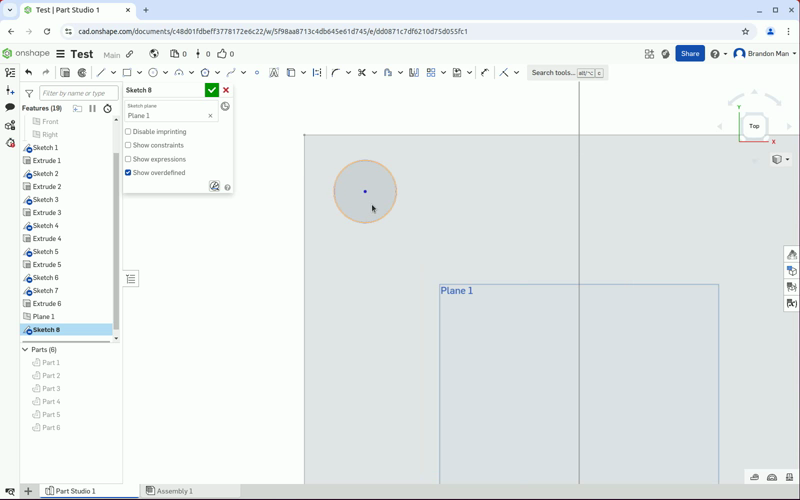
scroll(6)
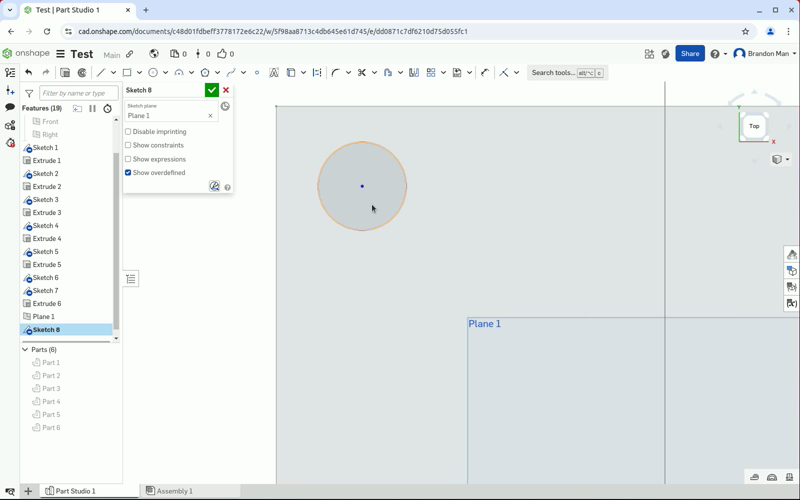
scroll(6)
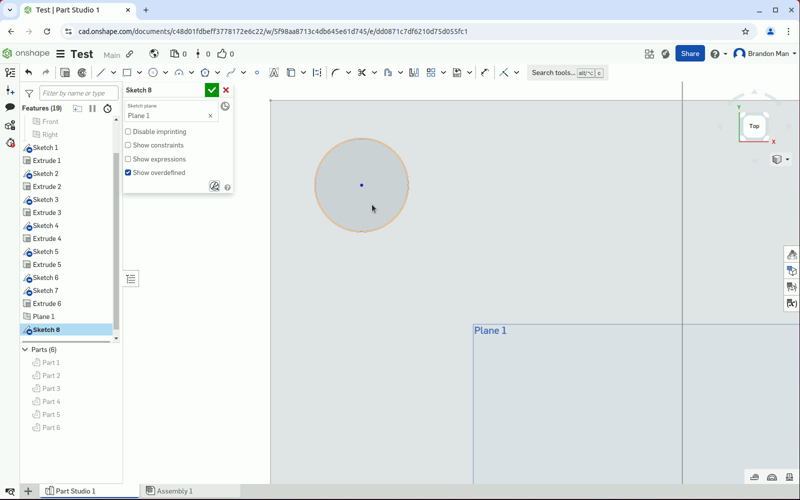
scroll(6)
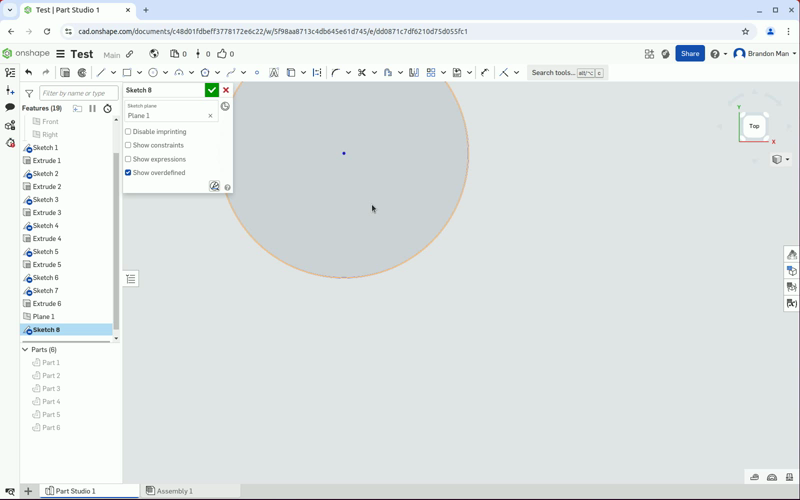
click(372, 204)
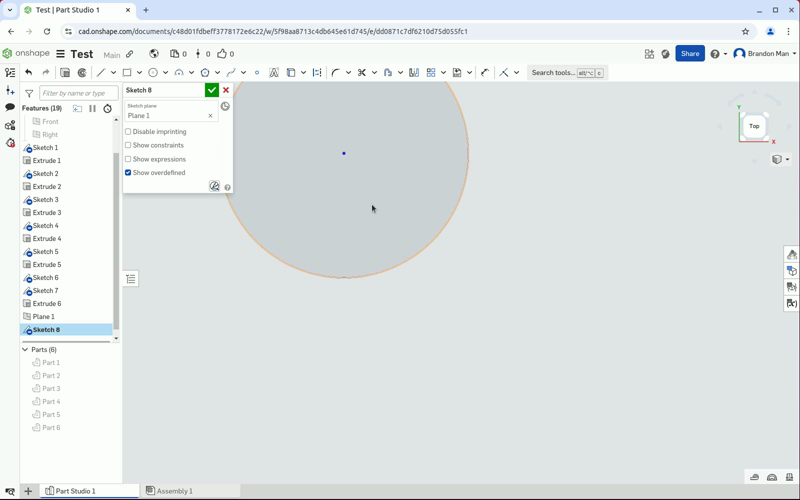
scroll(-6)
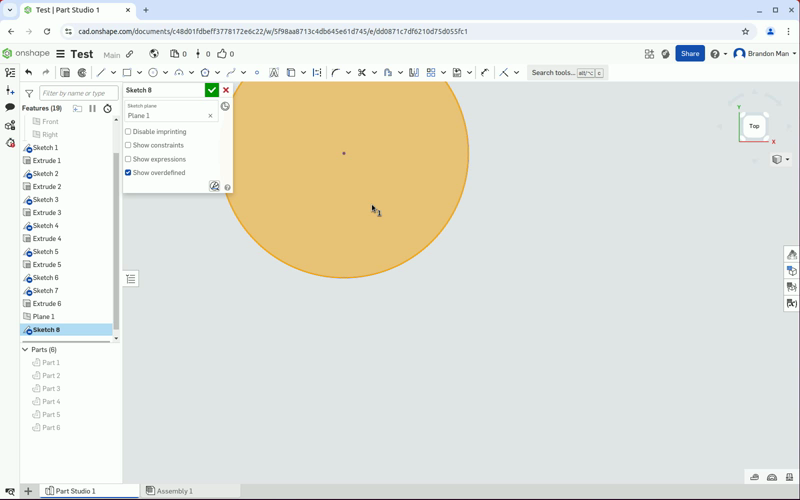
scroll(-6)
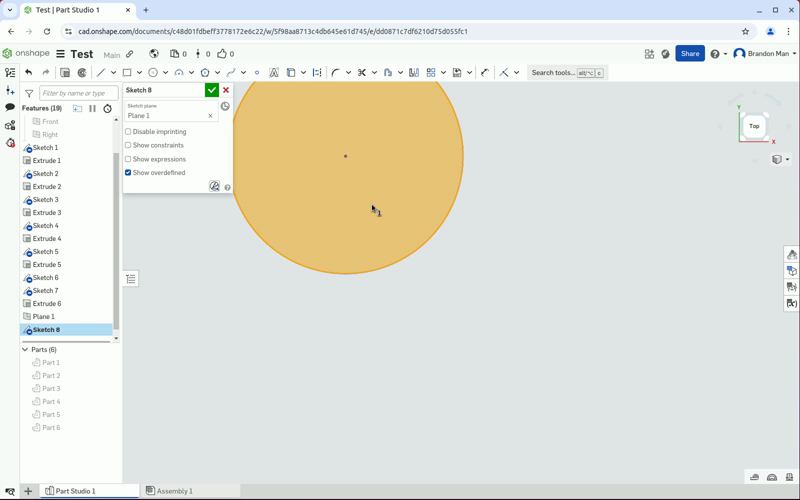
scroll(-6)
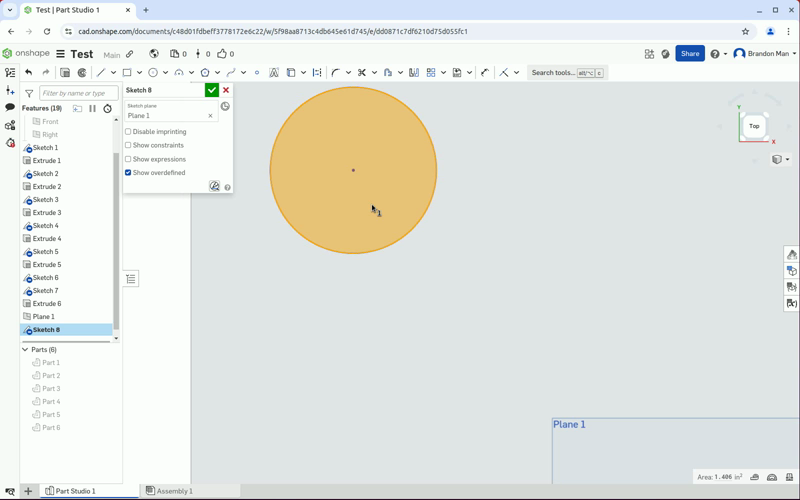
scroll(-6)
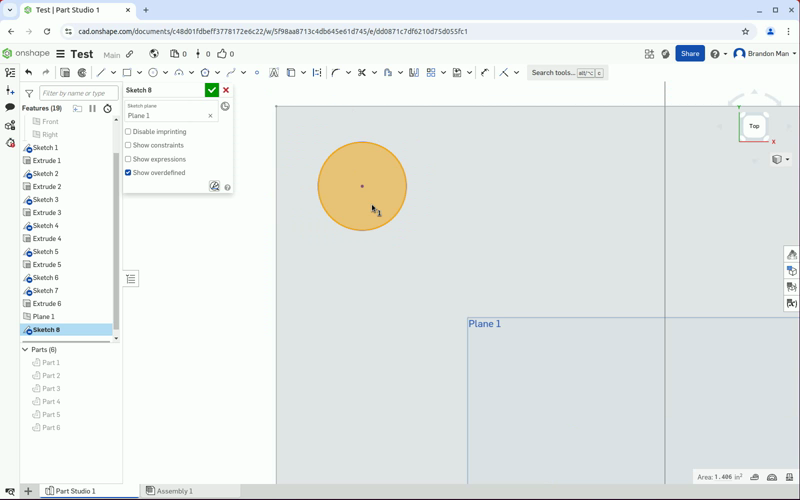
scroll(-6)
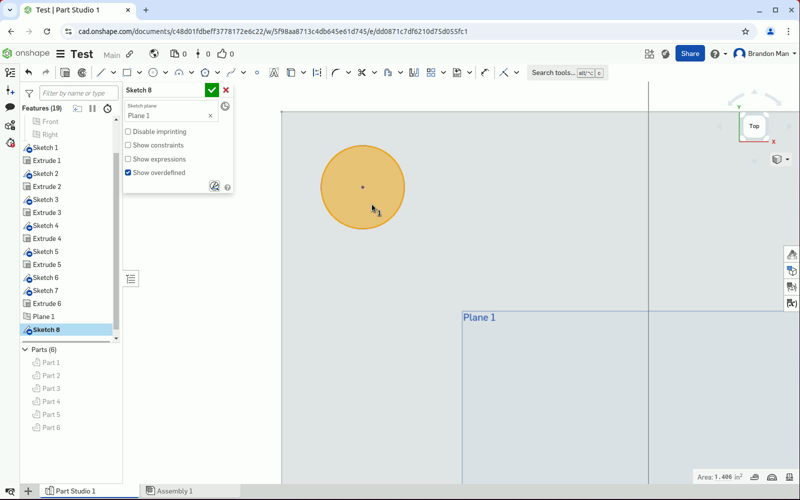
scroll(-6)
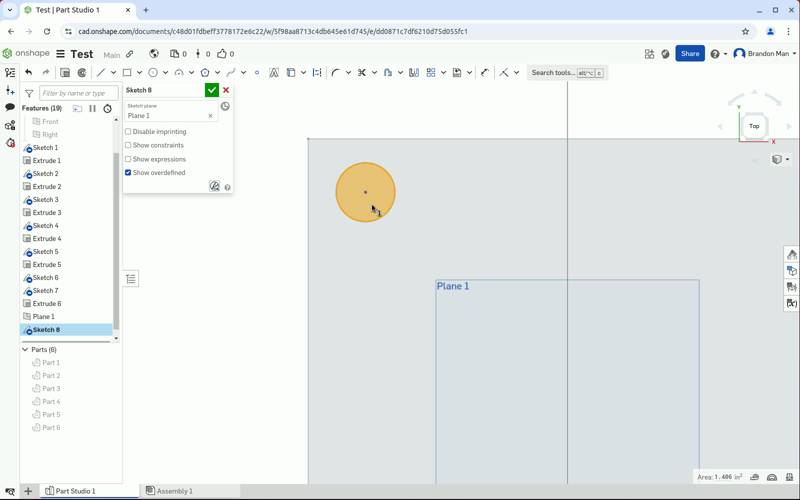
scroll(-6)
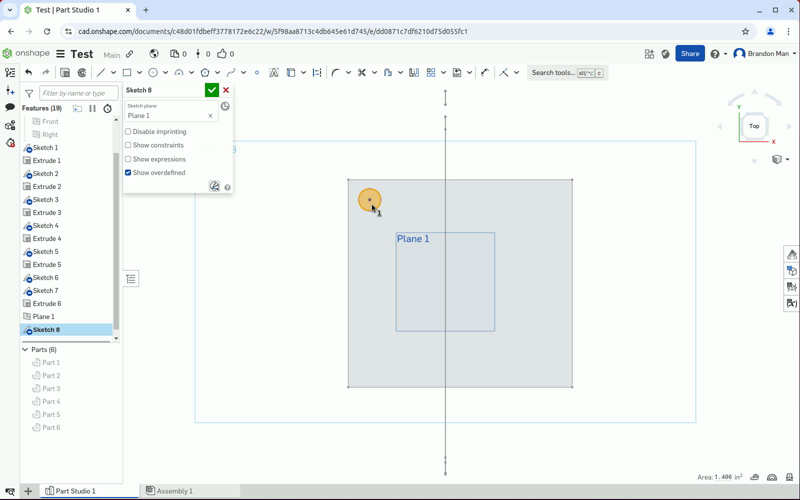
mouse_move(73, 352)
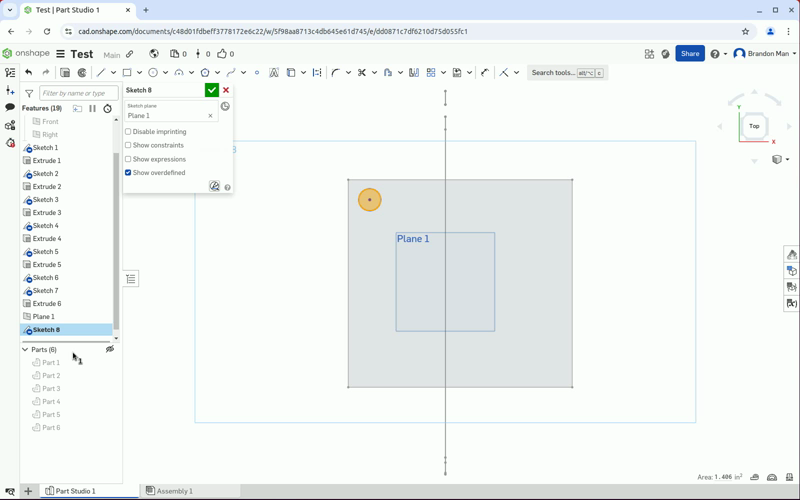
key(shift+y)
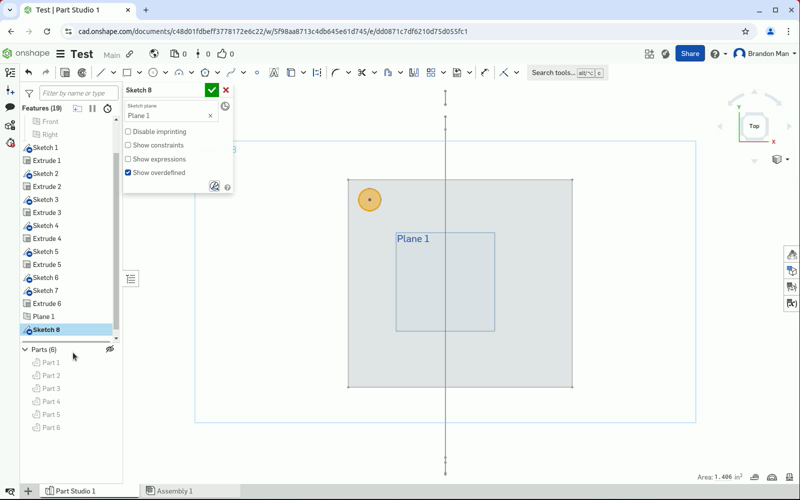
key(shift+e)
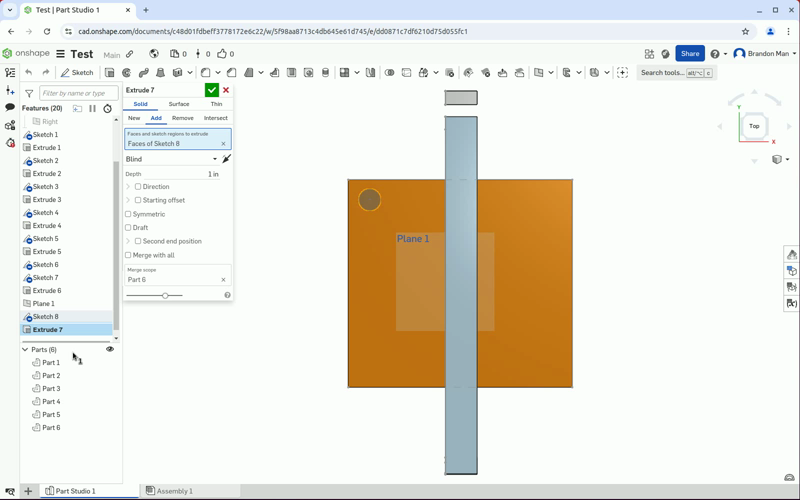
mouse_move(143, 106)
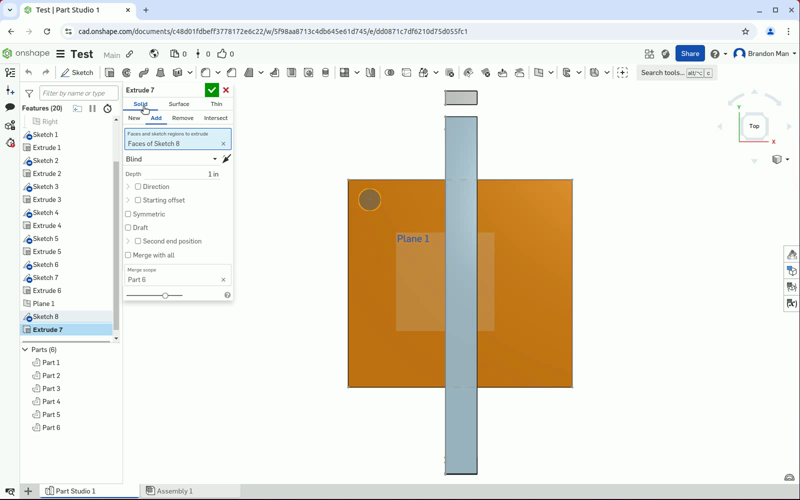
click(143, 106)
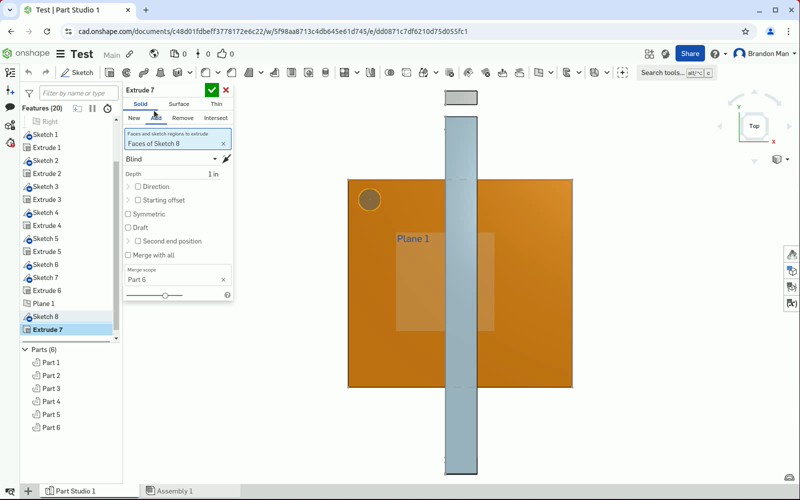
mouse_move(186, 120)
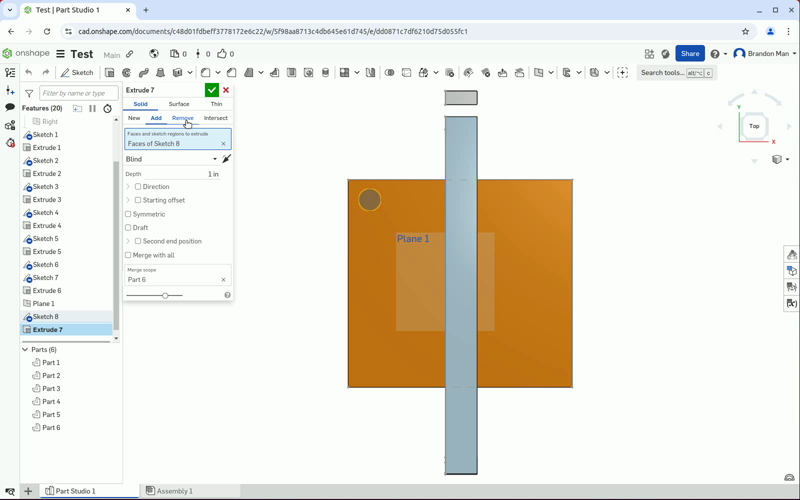
click(186, 120)
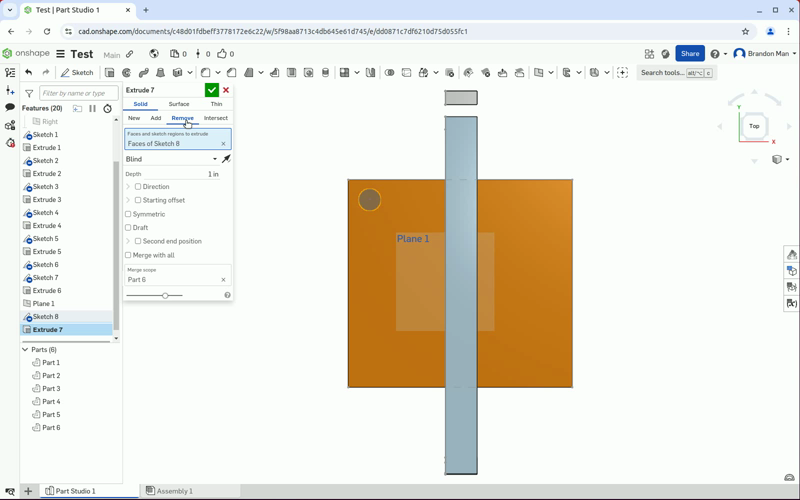
key(tab, 4)
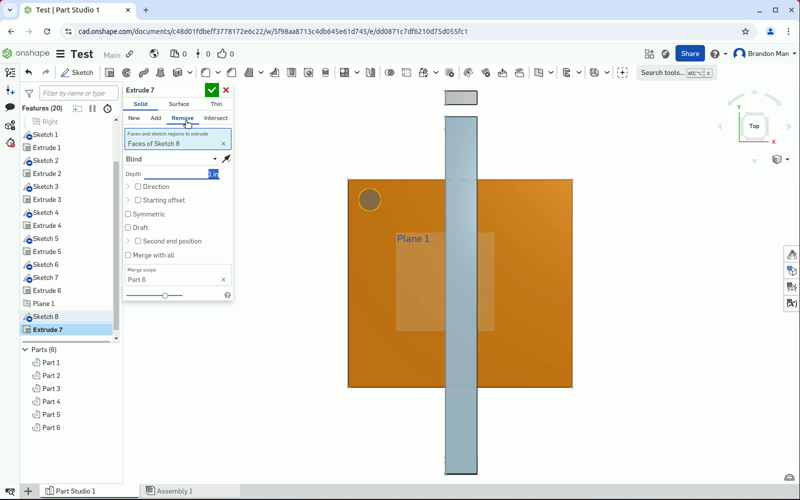
text(0.428)
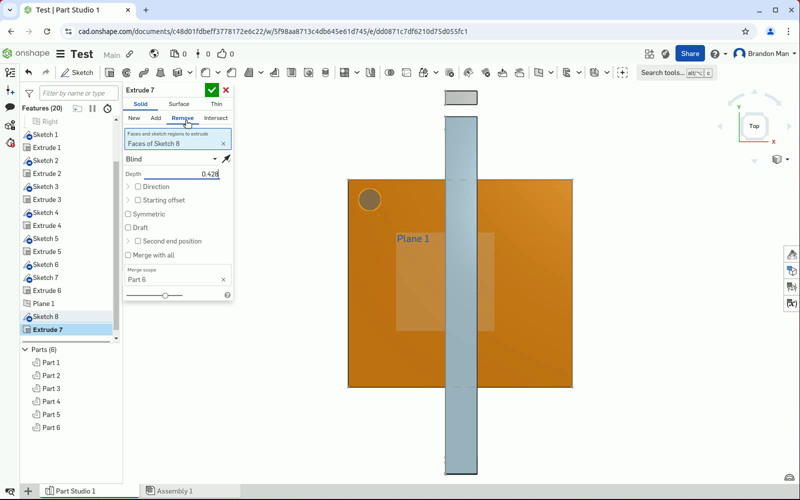
key(tab, 6)
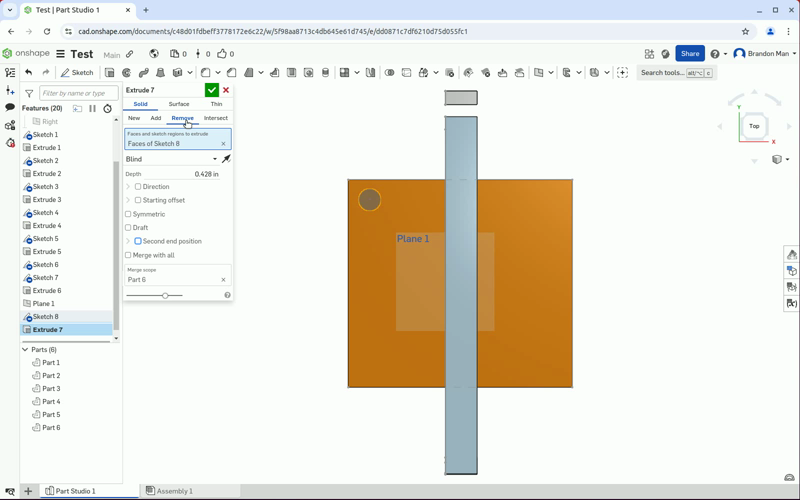
key(space)
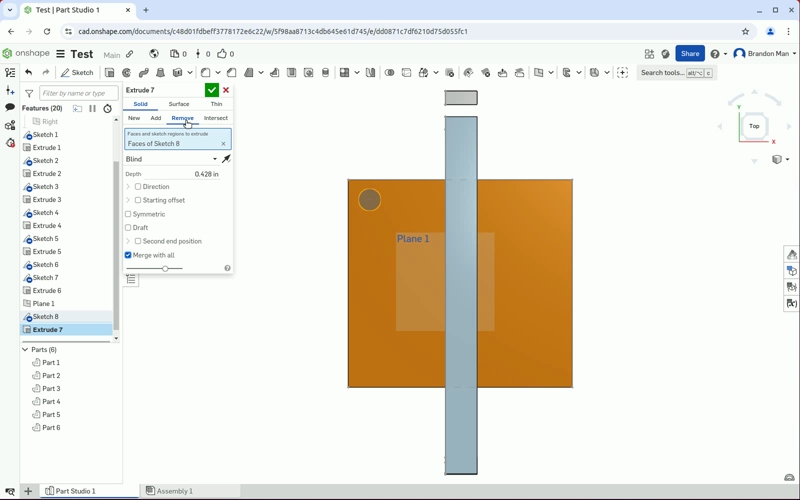
key(enter)
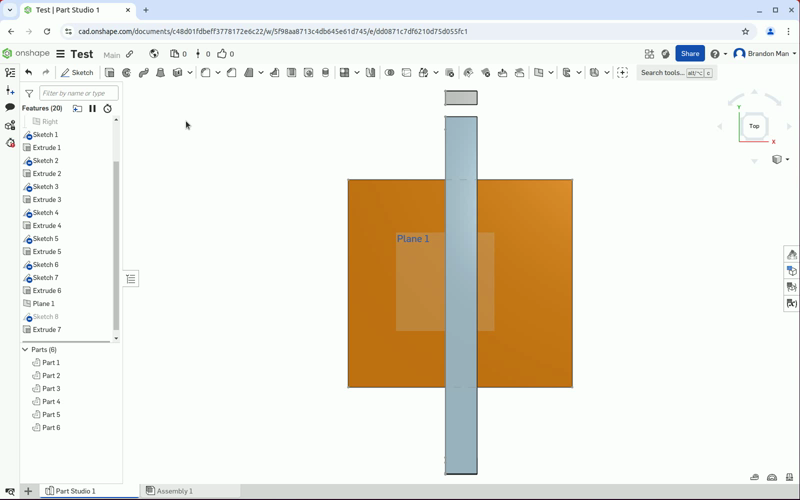
key(shift+h)
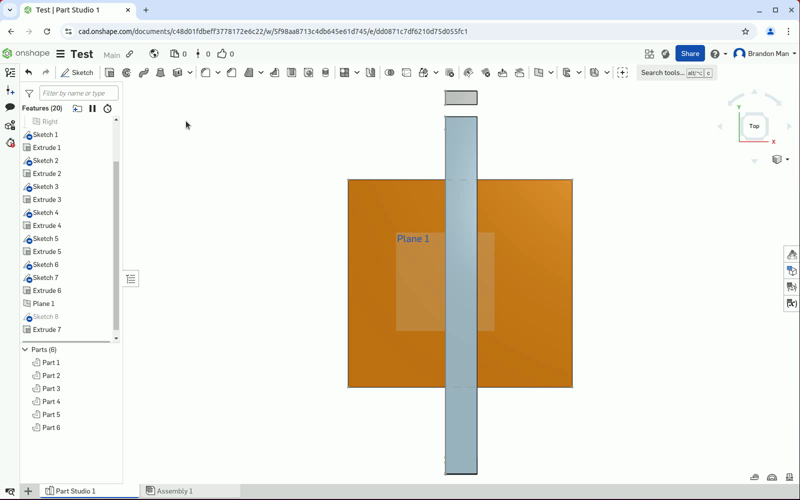
key(shift+h)
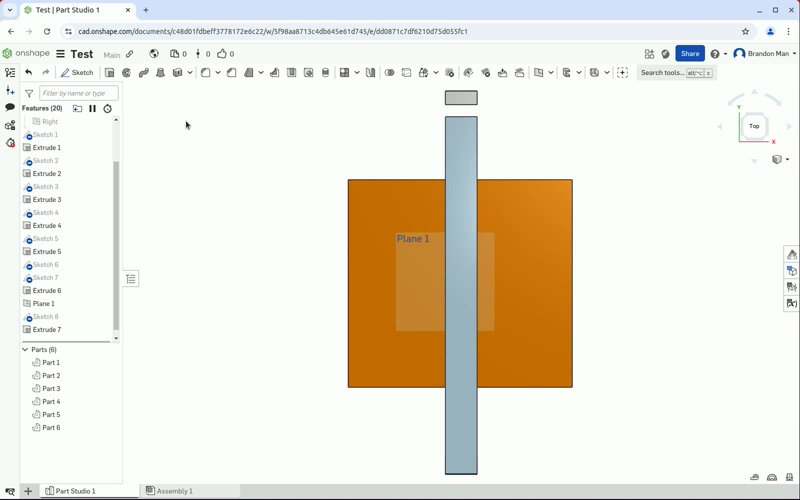
key(shift+7)
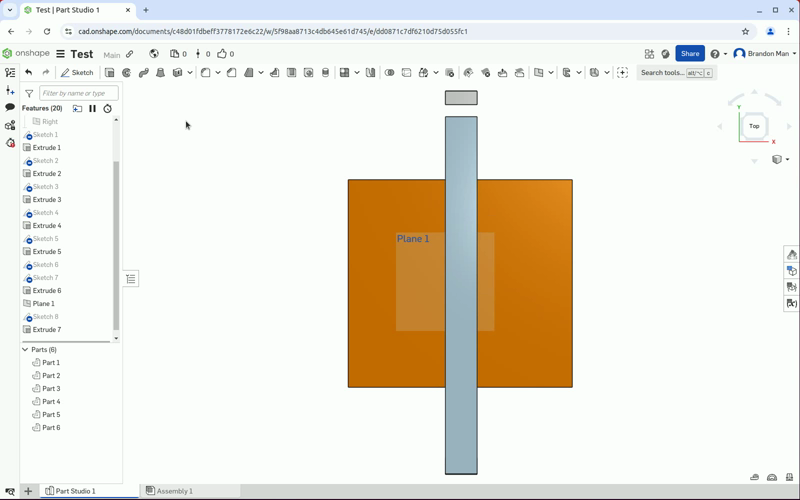
key(up, 3)
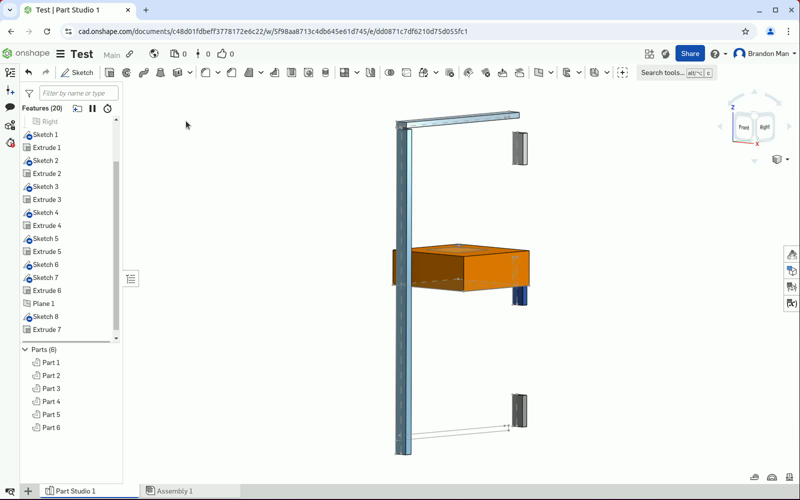
key(left, 3)
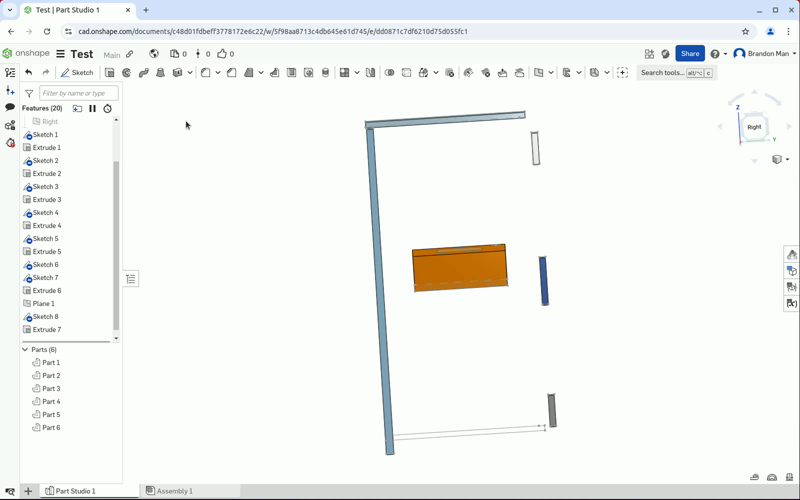
key(right, 3)
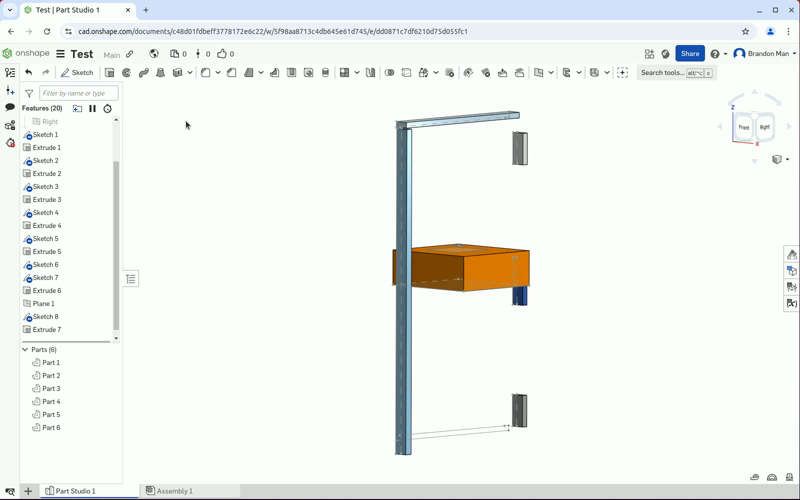
key(down, 3)
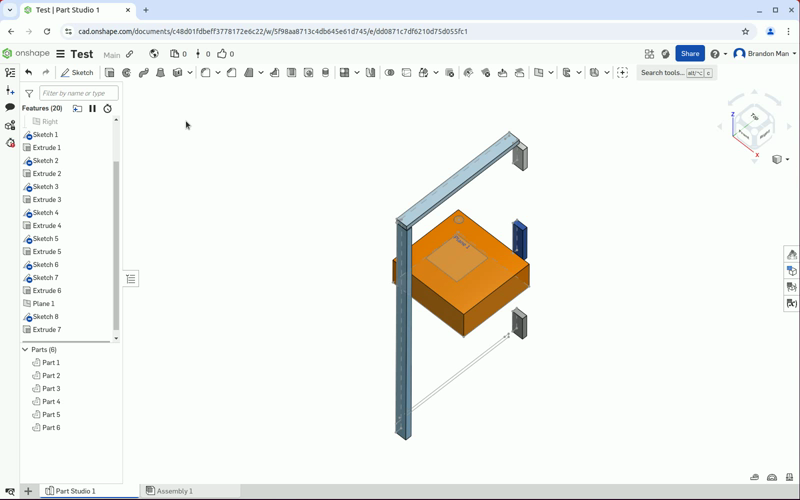
mouse_move(69, 137)
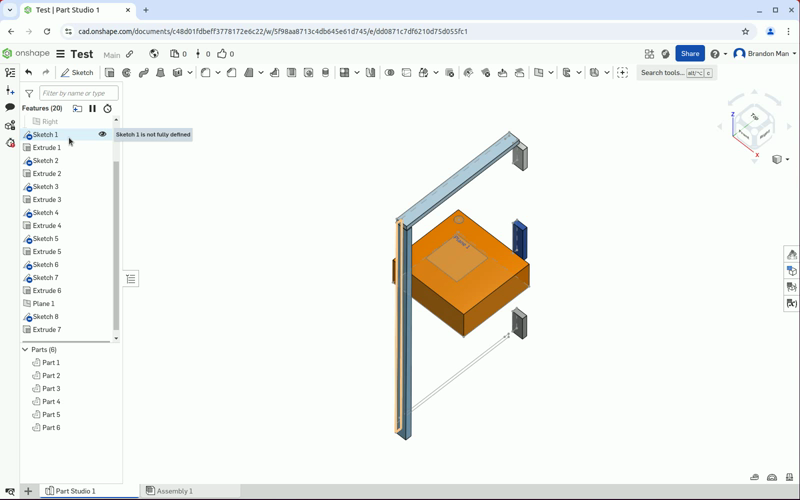
click(69, 137)